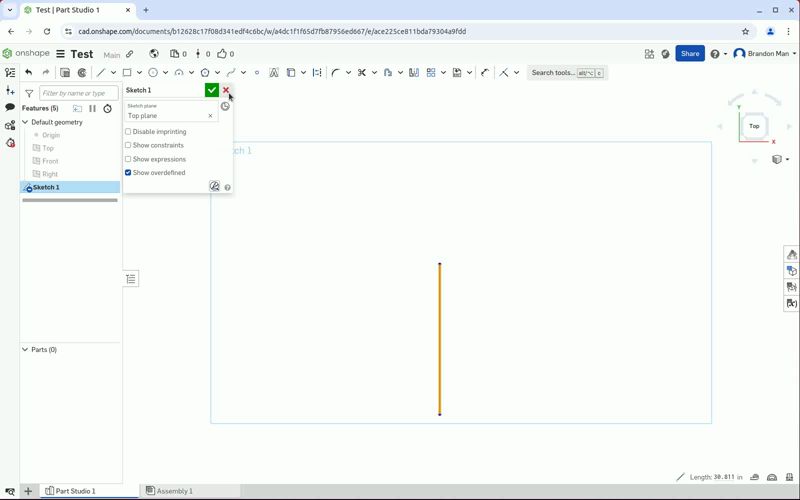
key(shift+h)
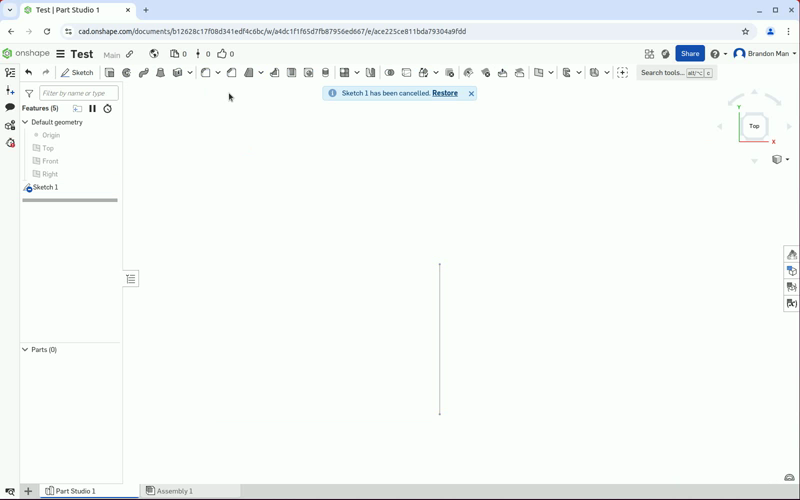
key(shift+s)
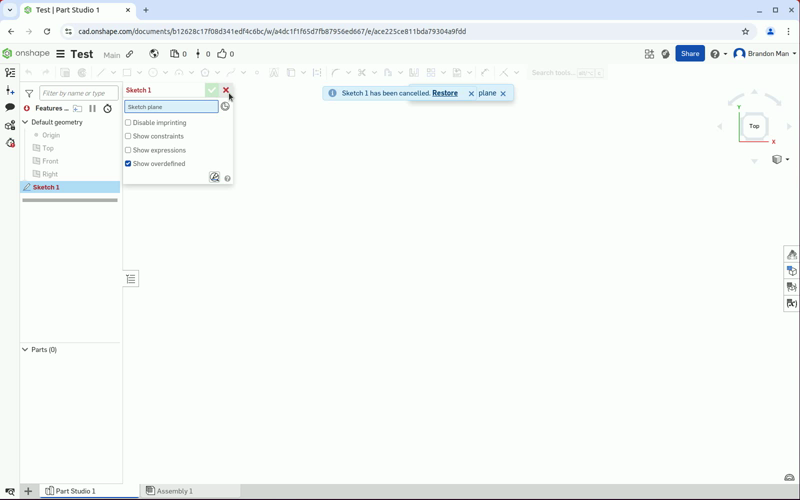
mouse_move(73, 150)
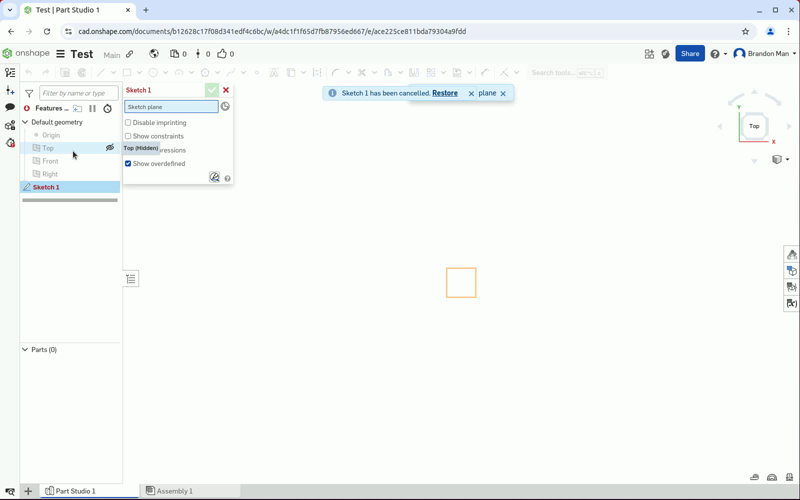
click(73, 150)
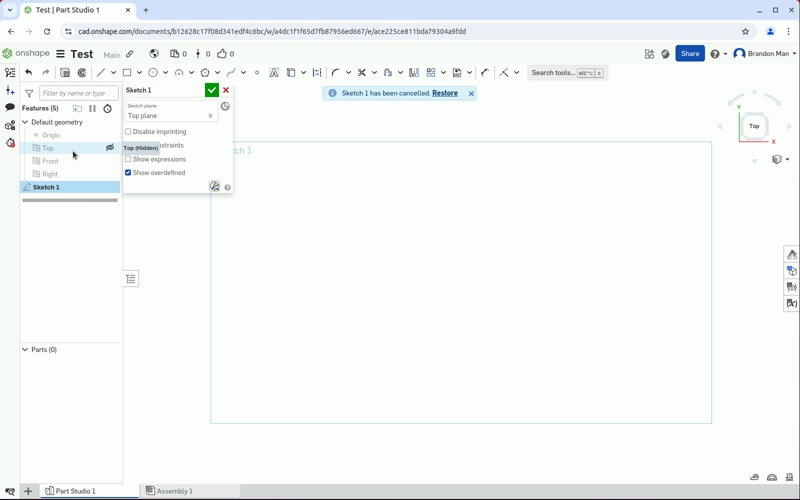
mouse_move(73, 352)
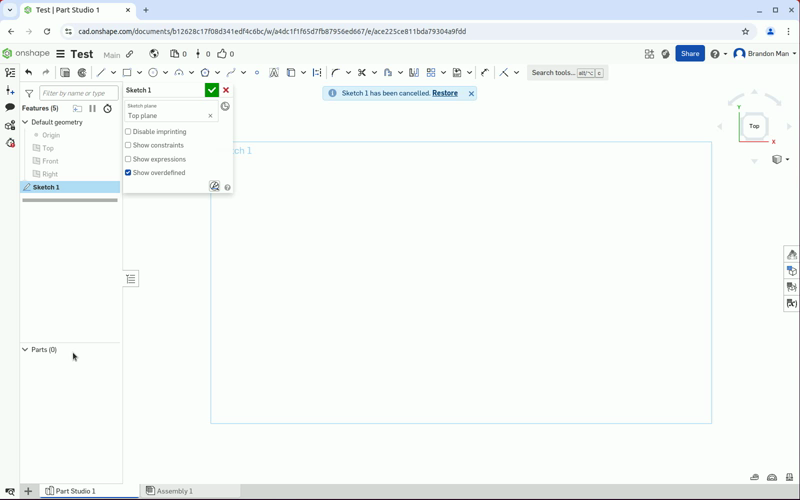
key(y)
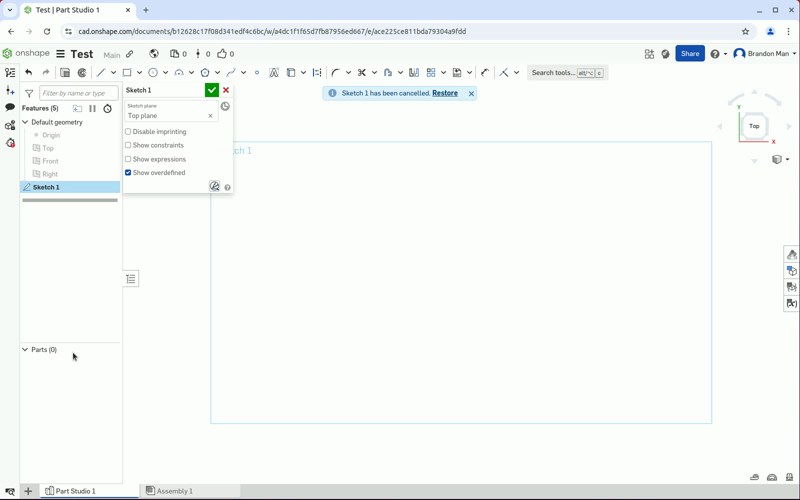
key(l)
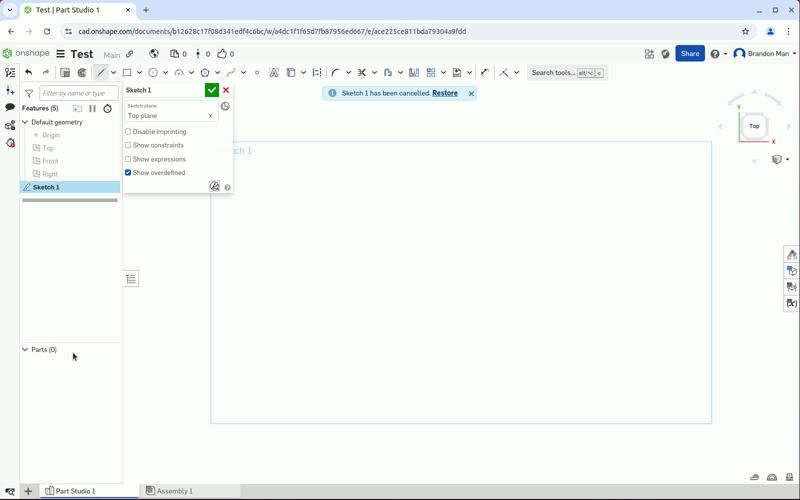
key_down(shift)
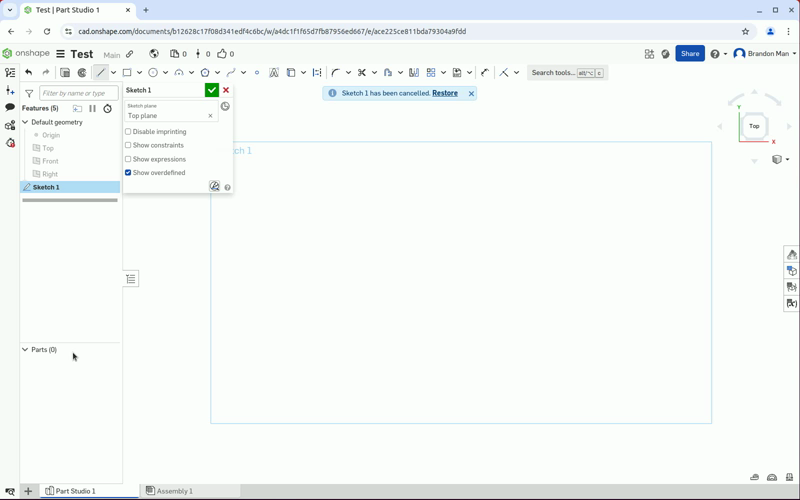
mouse_move(449, 395)
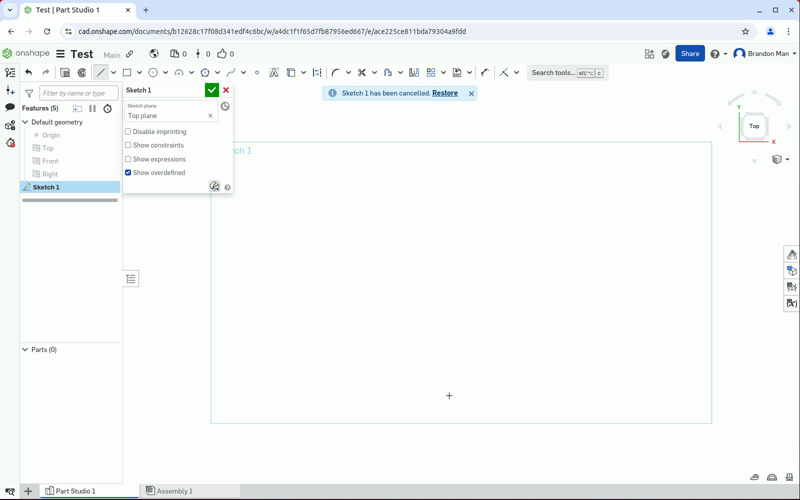
click(449, 395)
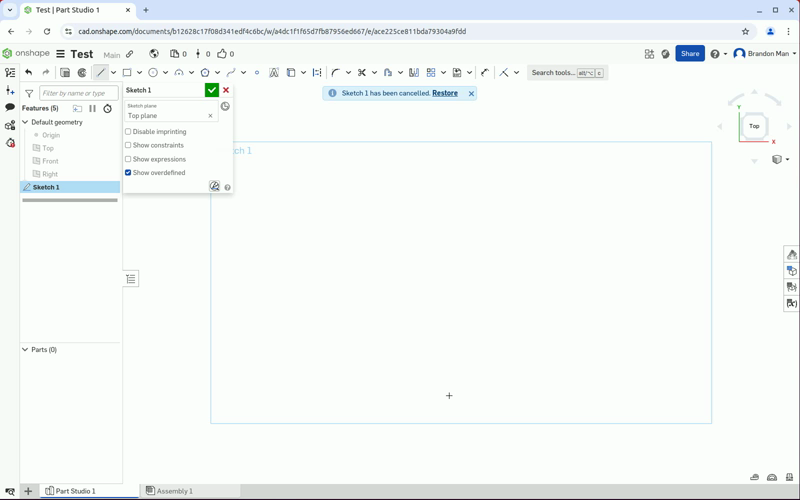
key_up(shift)
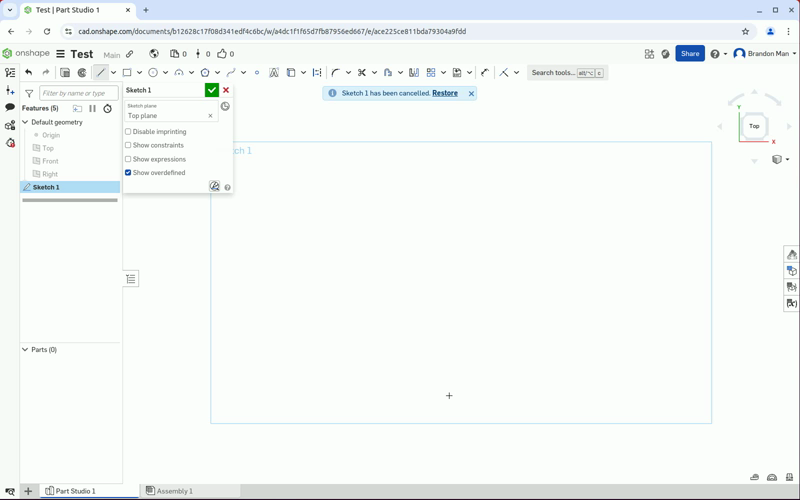
key_down(shift)
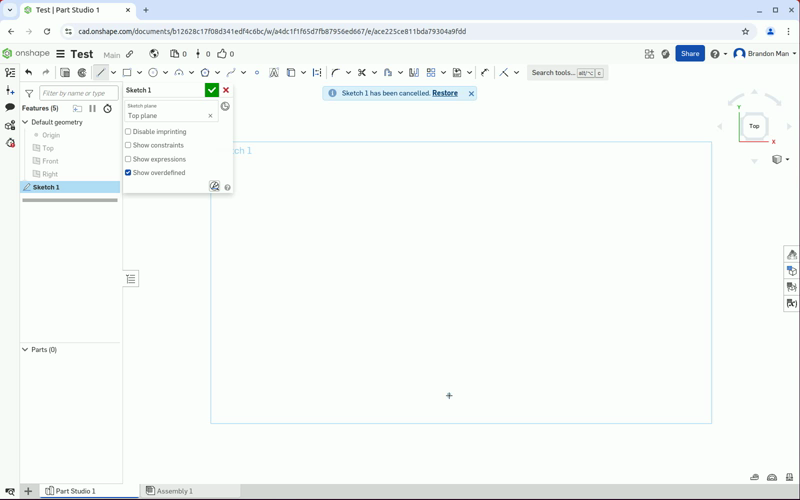
mouse_move(479, 395)
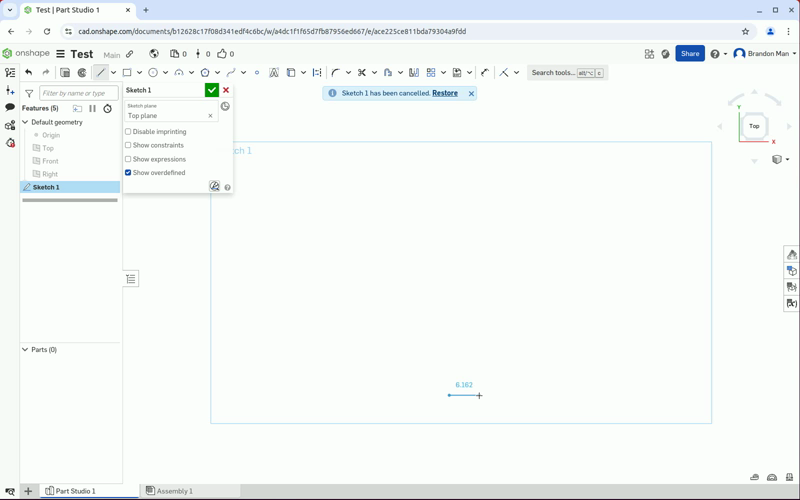
mouse_move(472, 395)
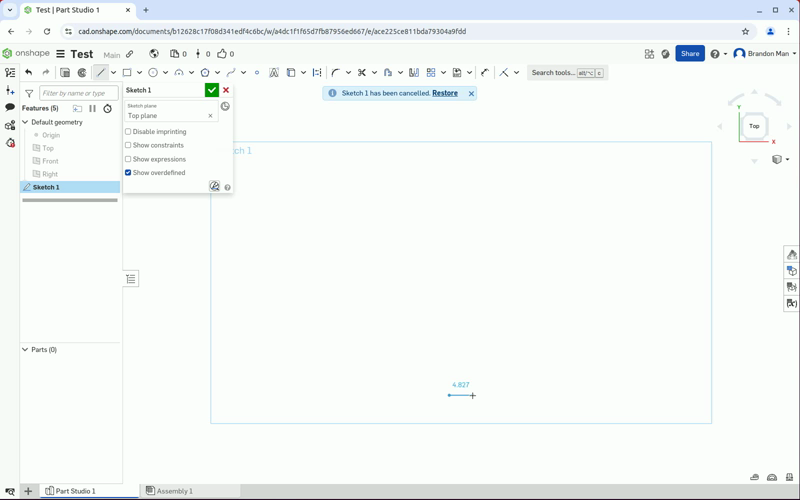
click(472, 395)
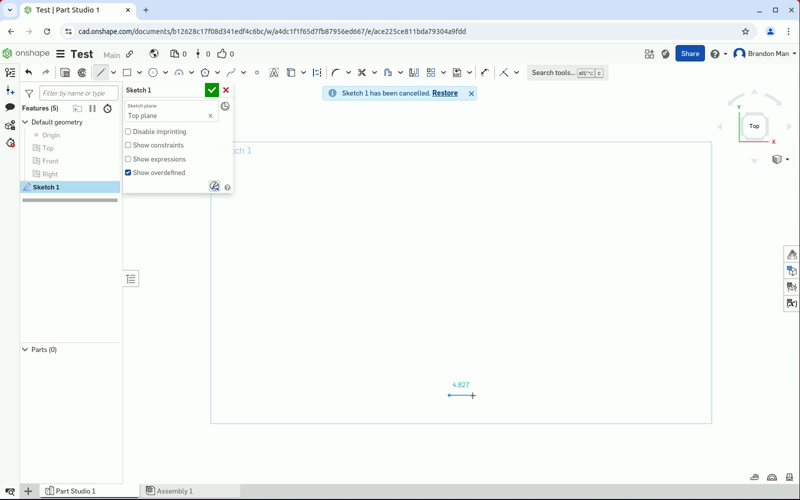
key_up(shift)
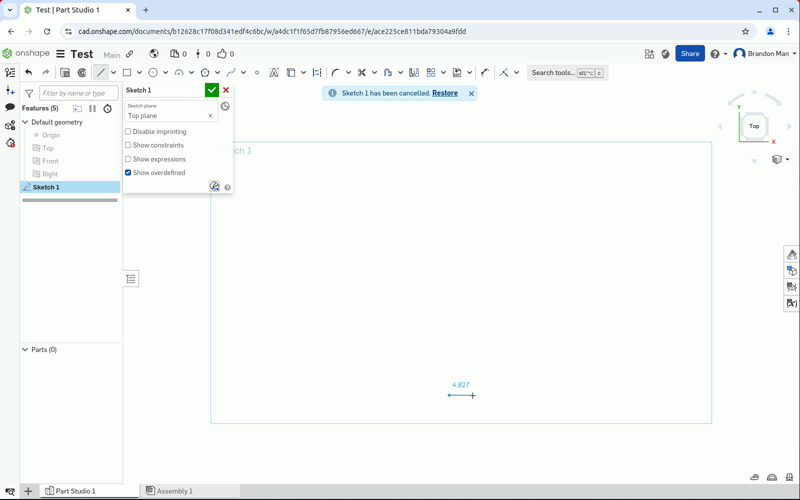
key_down(shift)
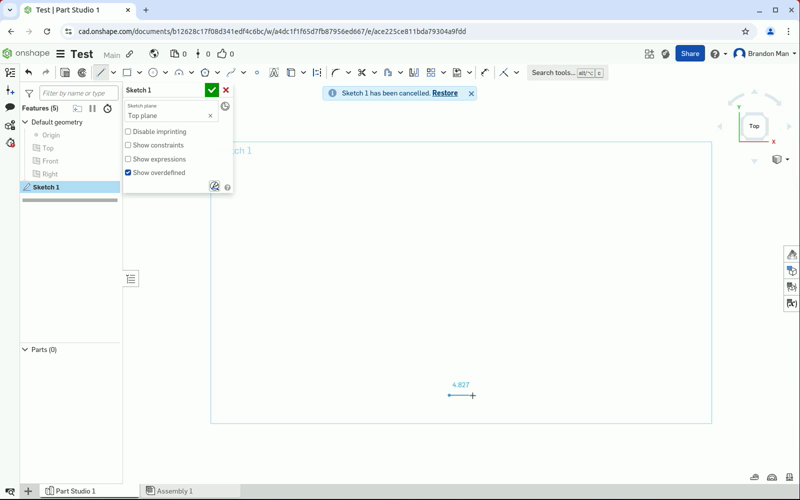
mouse_move(472, 171)
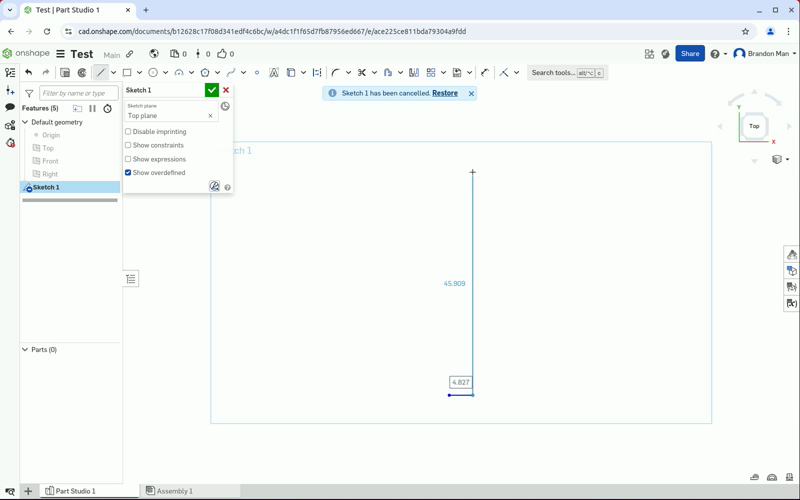
click(472, 171)
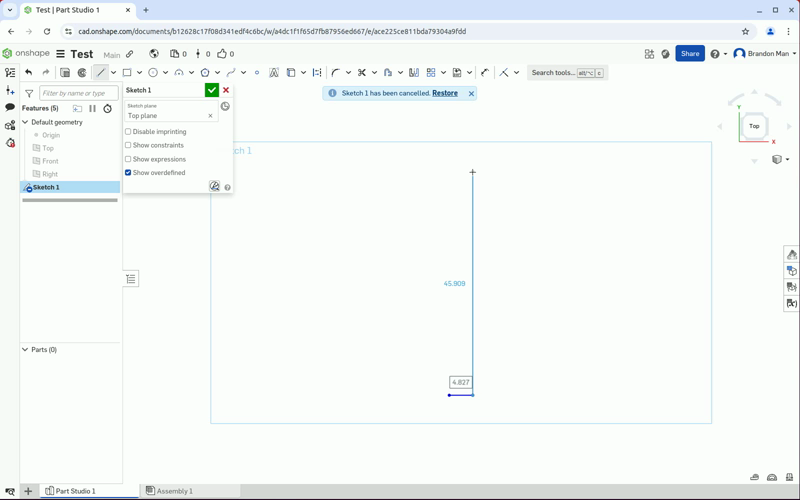
key_up(shift)
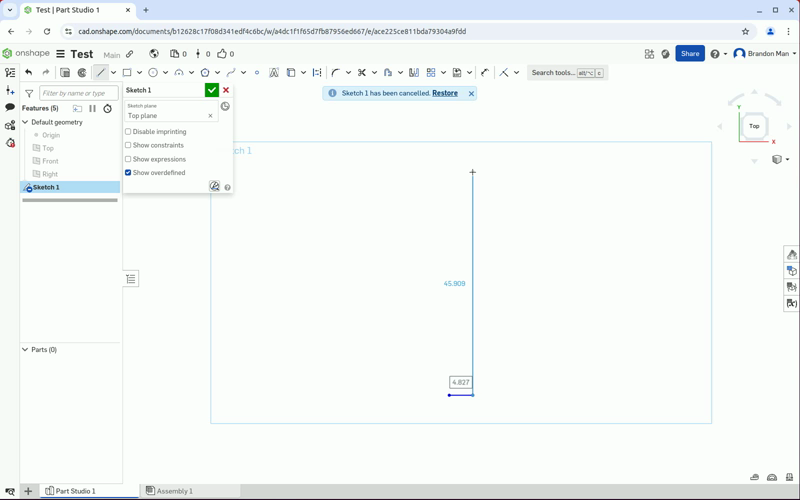
key_down(shift)
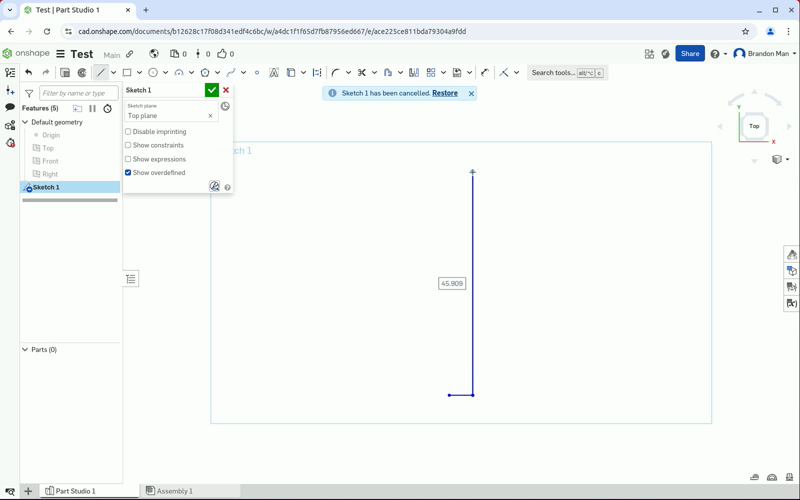
mouse_move(502, 171)
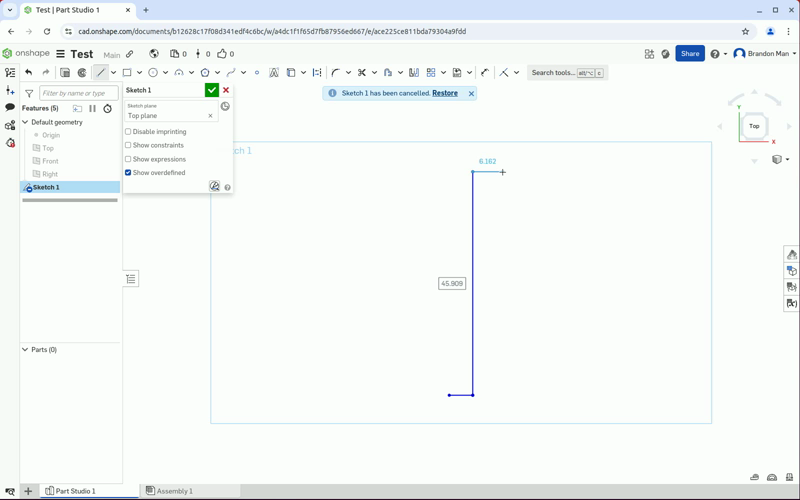
mouse_move(449, 171)
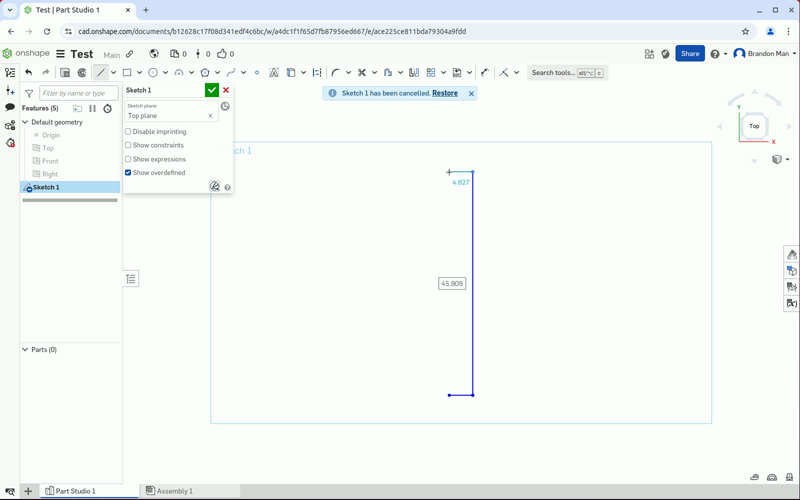
click(449, 171)
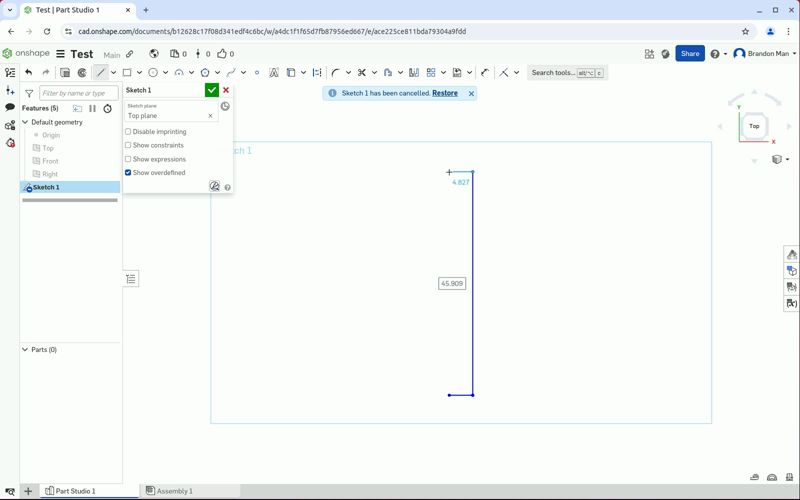
key_up(shift)
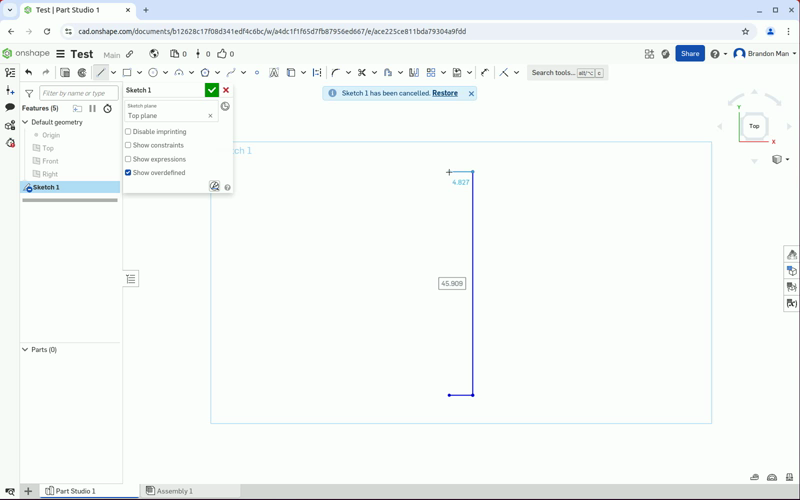
key_down(shift)
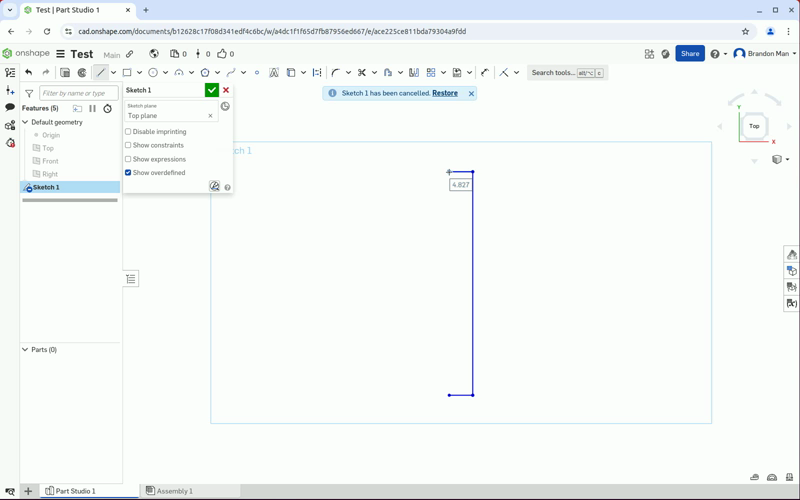
mouse_move(449, 395)
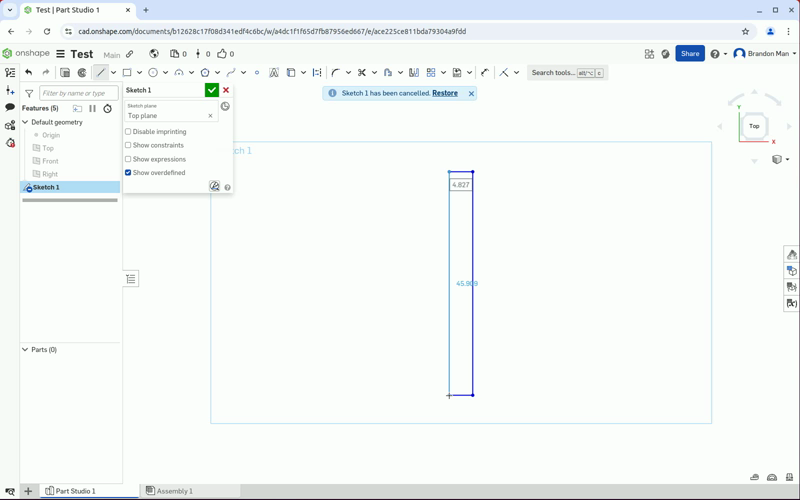
key_up(shift)
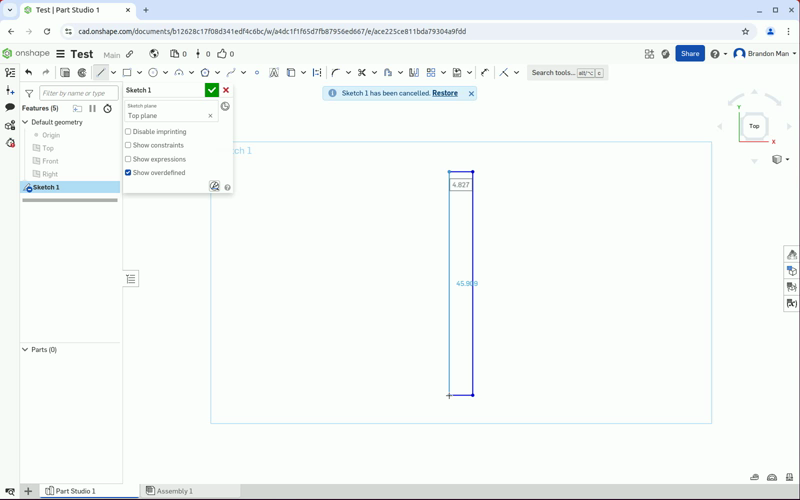
click(449, 395)
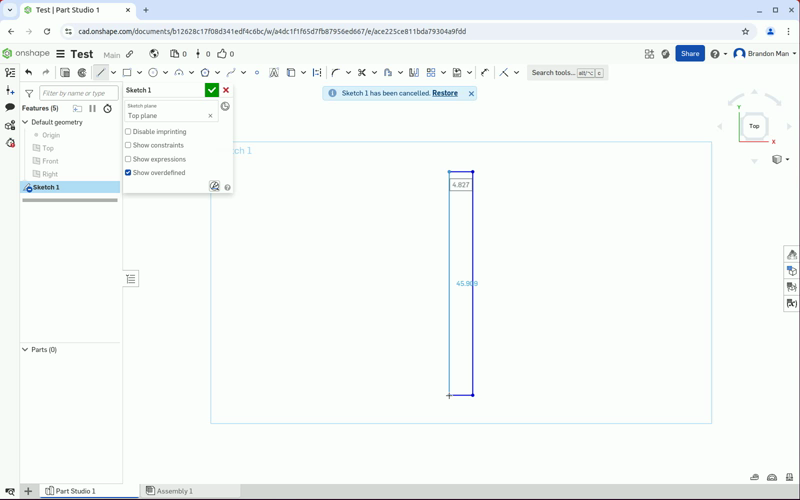
key(esc)
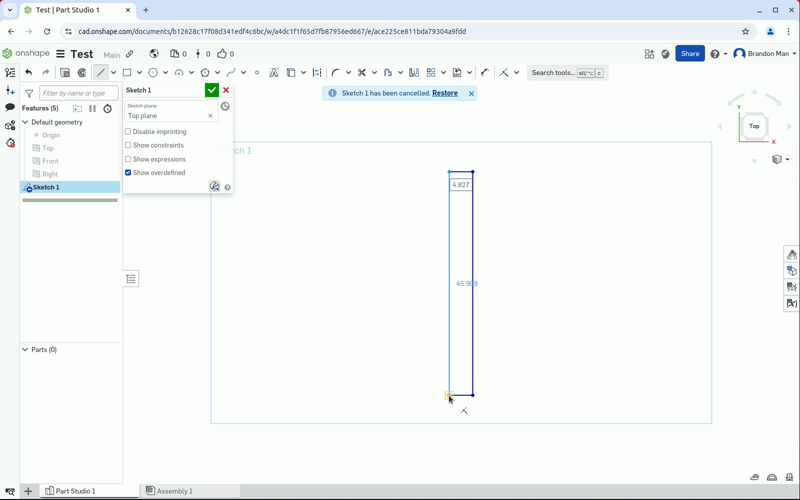
key(c)
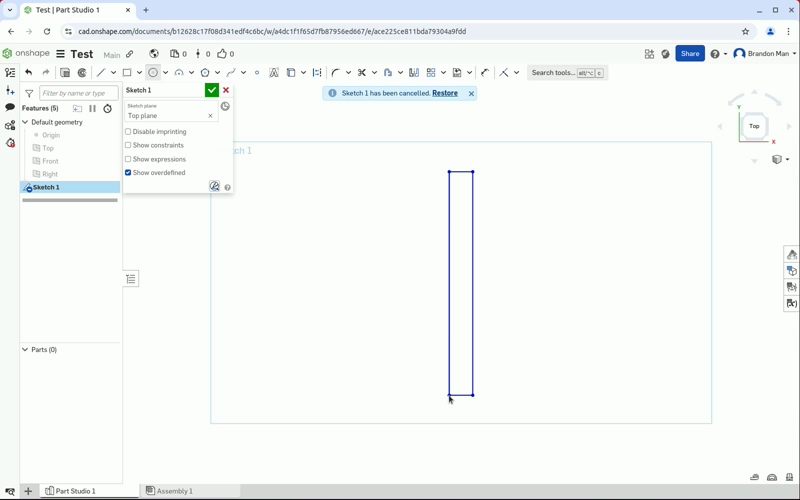
key_down(shift)
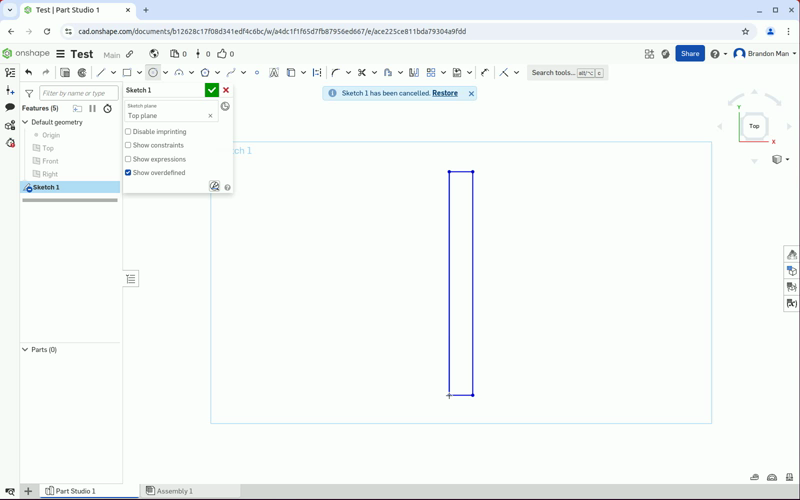
mouse_move(460, 343)
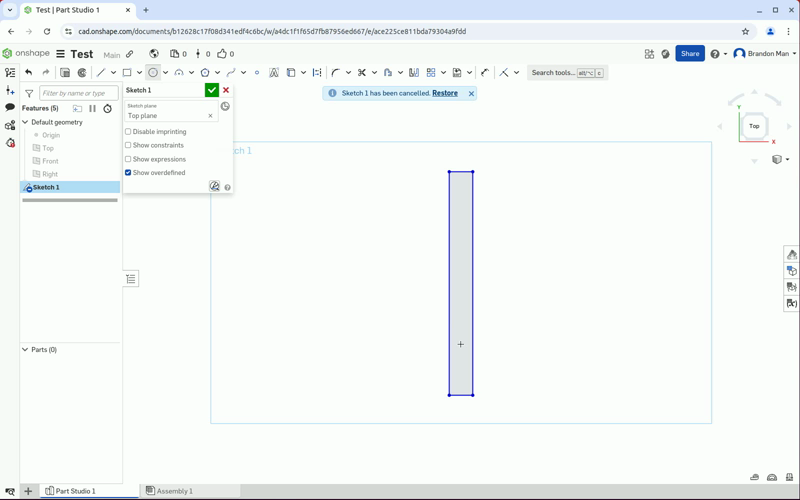
click(460, 343)
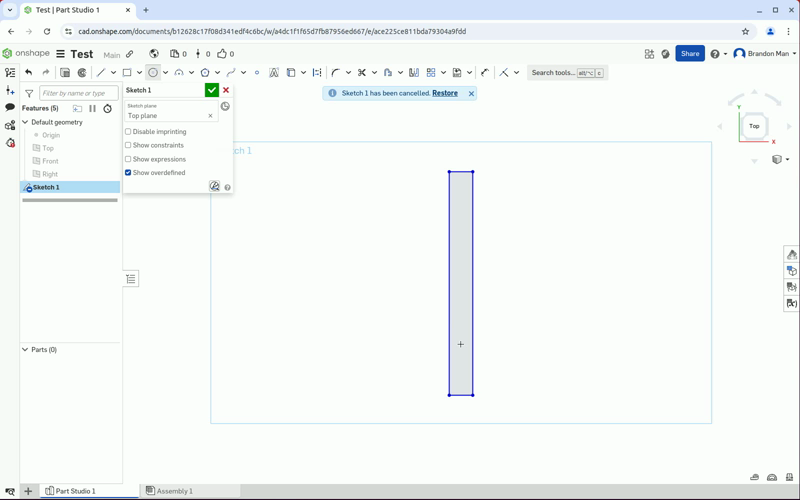
key_up(shift)
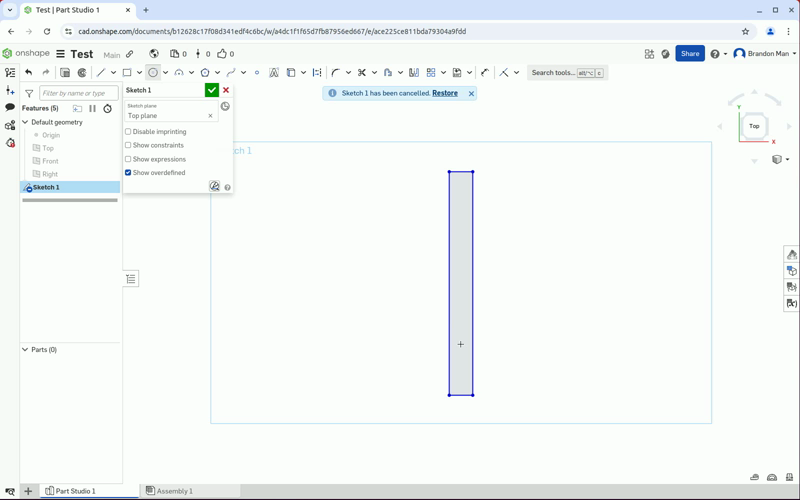
mouse_move(470, 343)
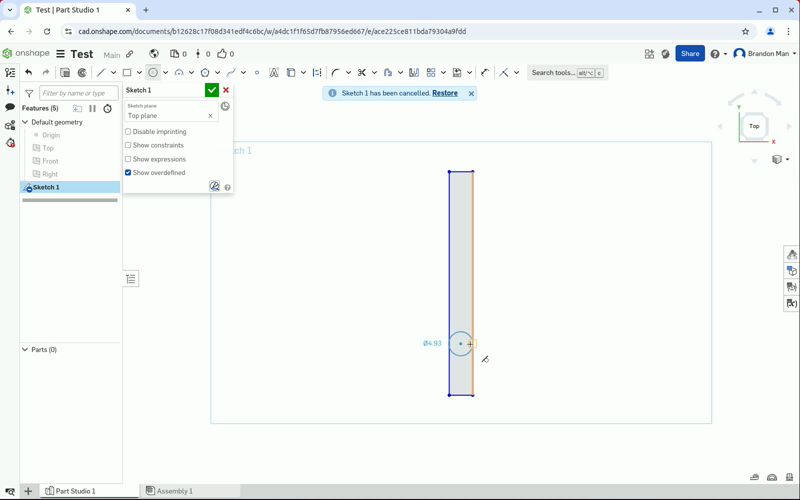
click(470, 343)
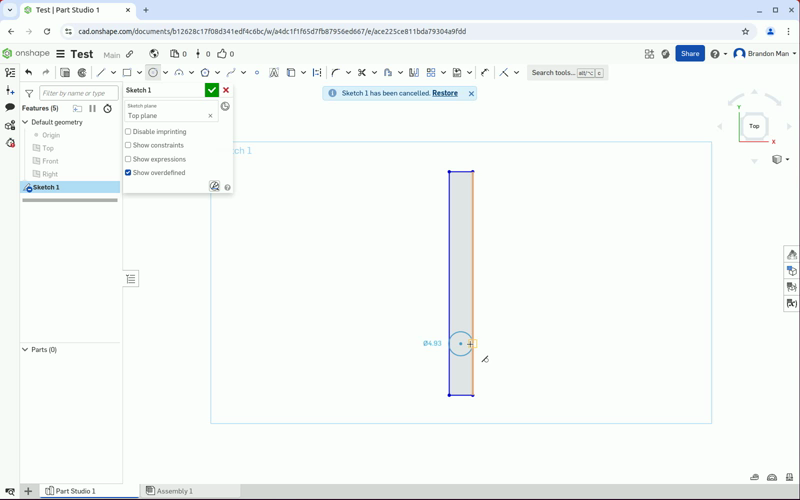
key(esc)
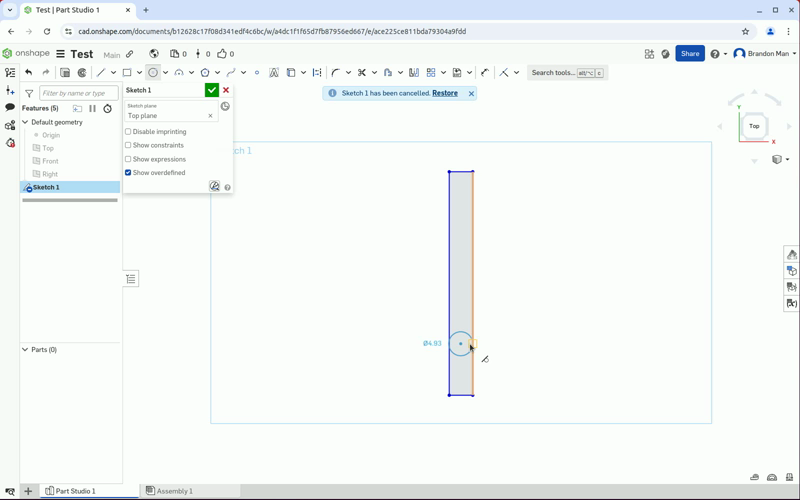
mouse_move(460, 388)
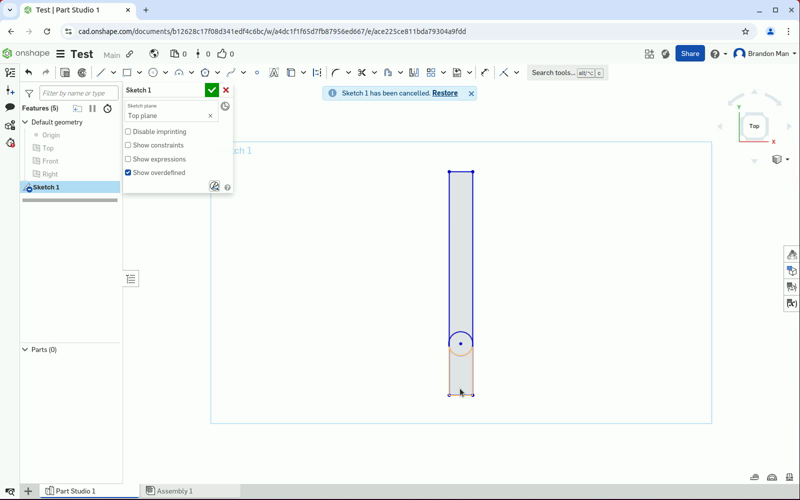
click(460, 388)
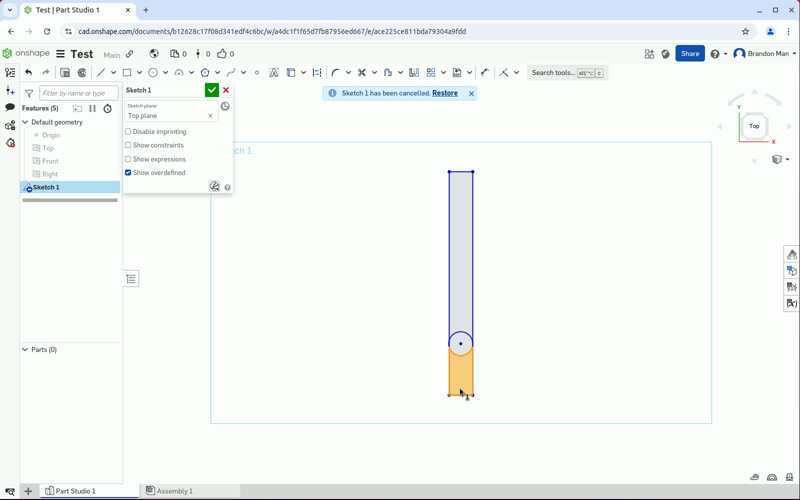
mouse_move(73, 352)
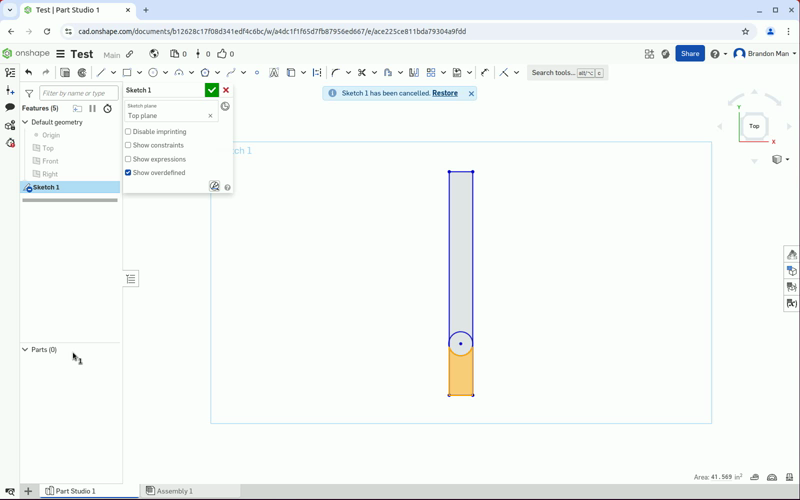
key(shift+y)
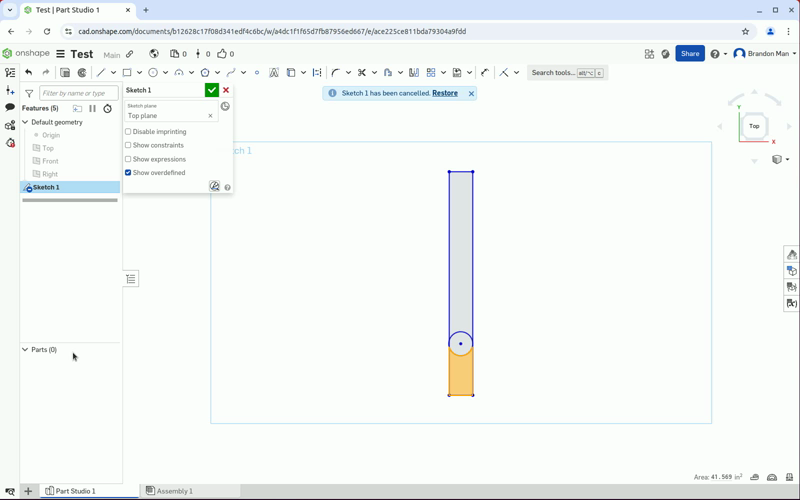
key(shift+e)
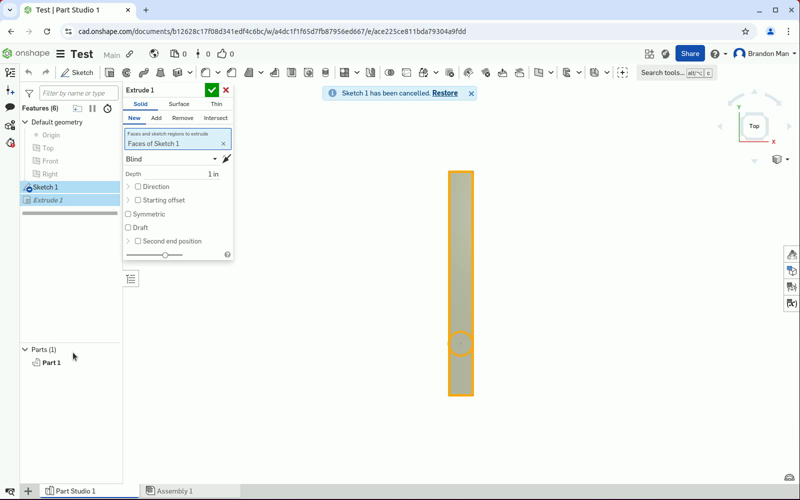
mouse_move(143, 106)
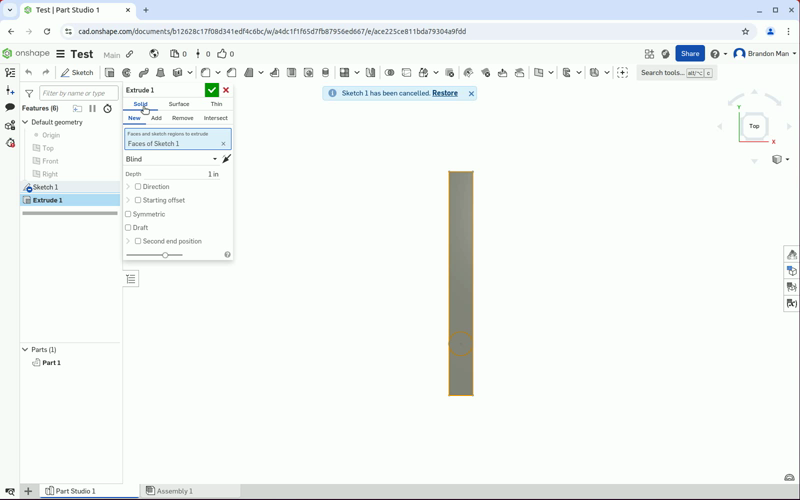
click(143, 106)
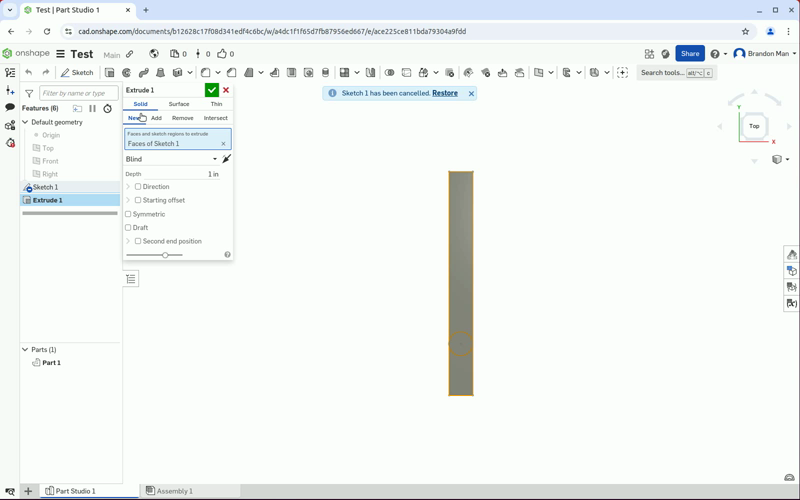
mouse_move(137, 120)
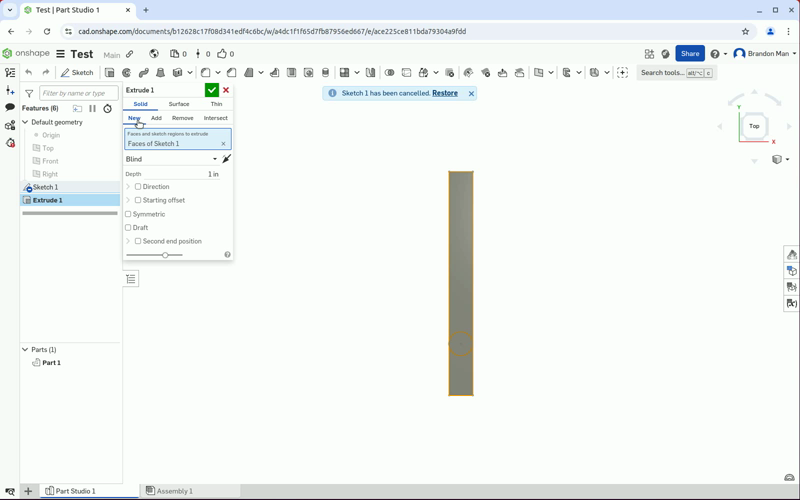
click(137, 120)
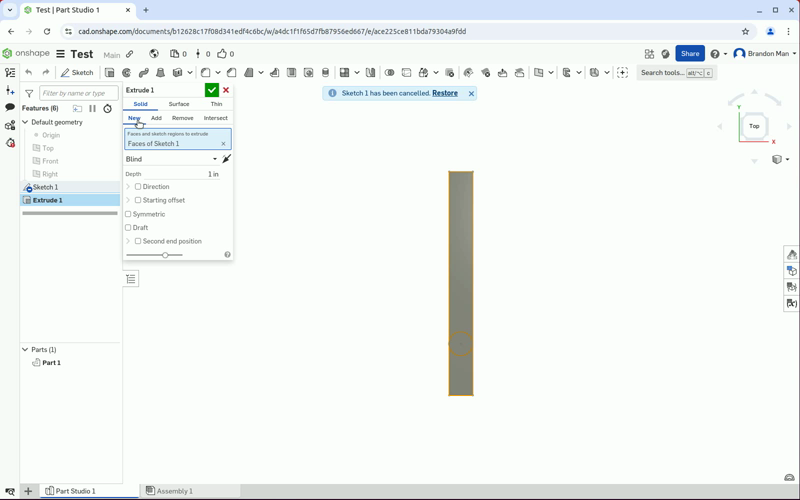
key(tab, 4)
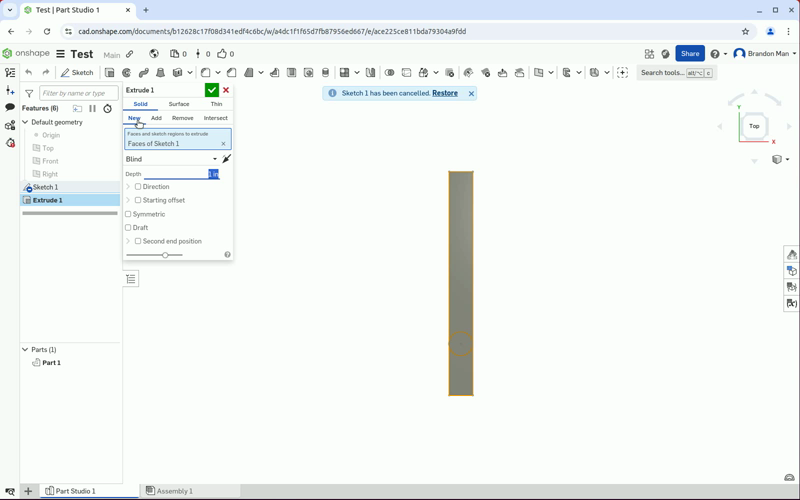
text(4.574)
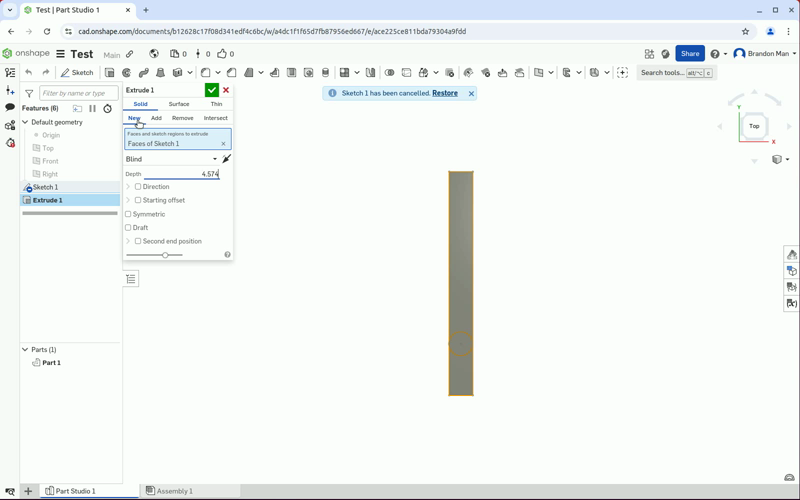
key(enter)
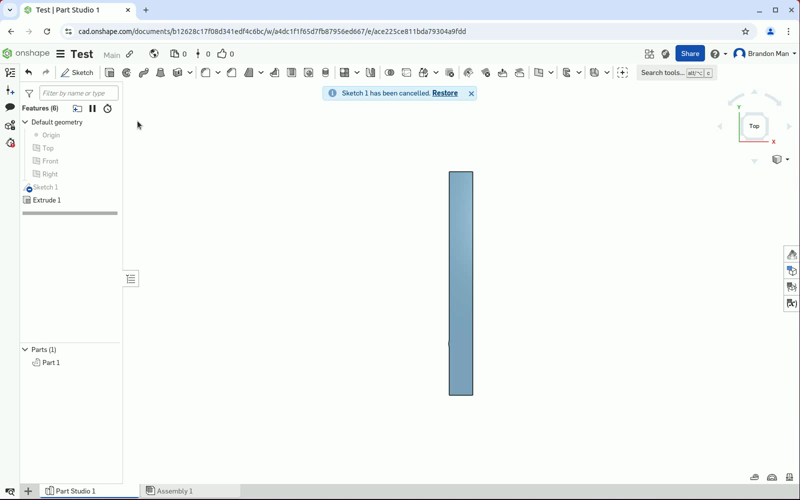
key(shift+h)
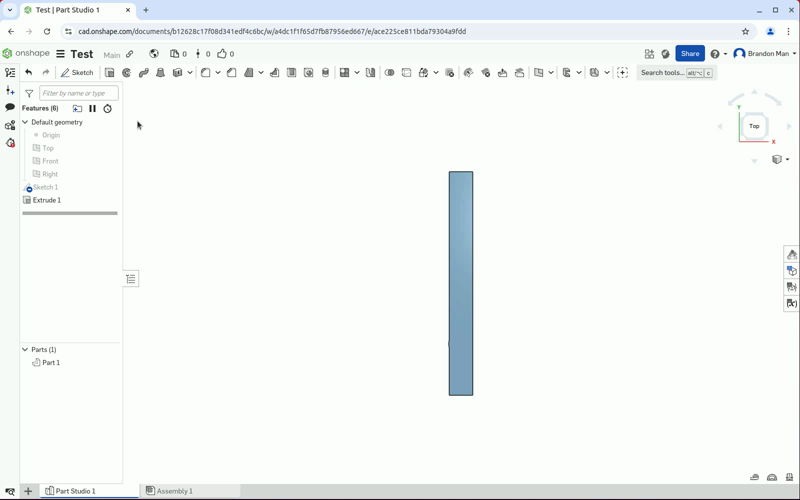
key(shift+h)
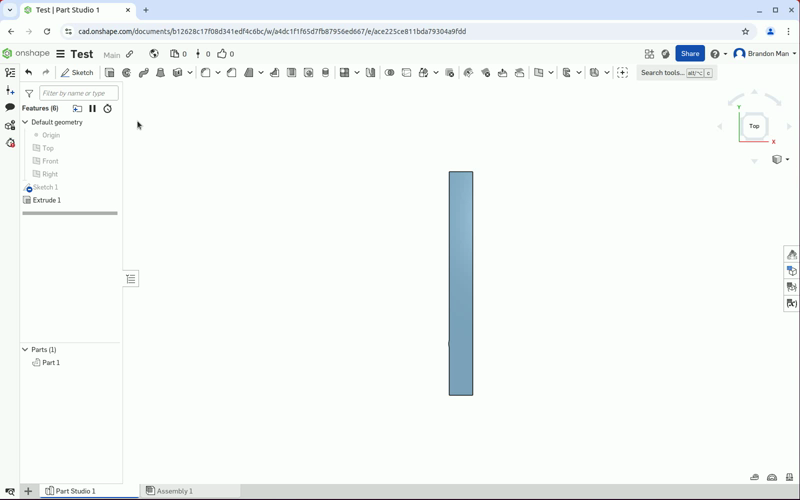
mouse_move(73, 189)
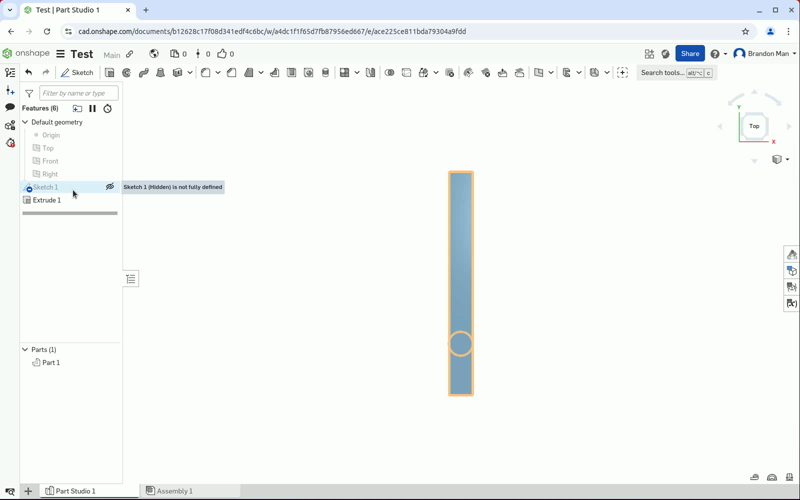
click(73, 189)
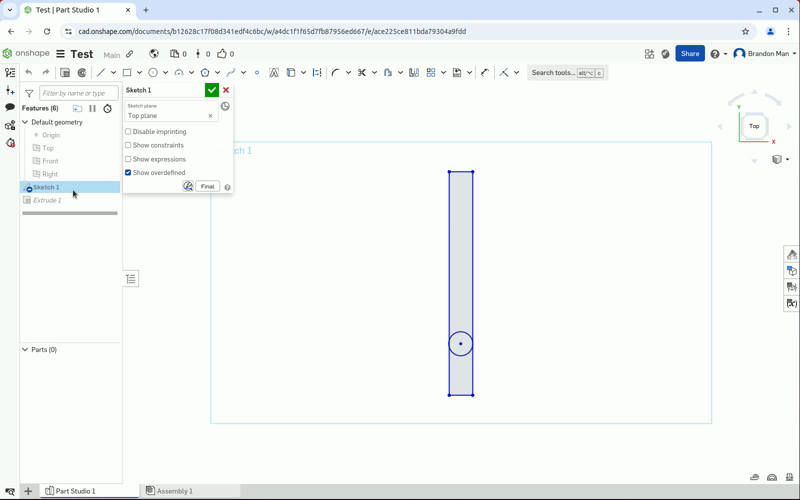
mouse_move(229, 92)
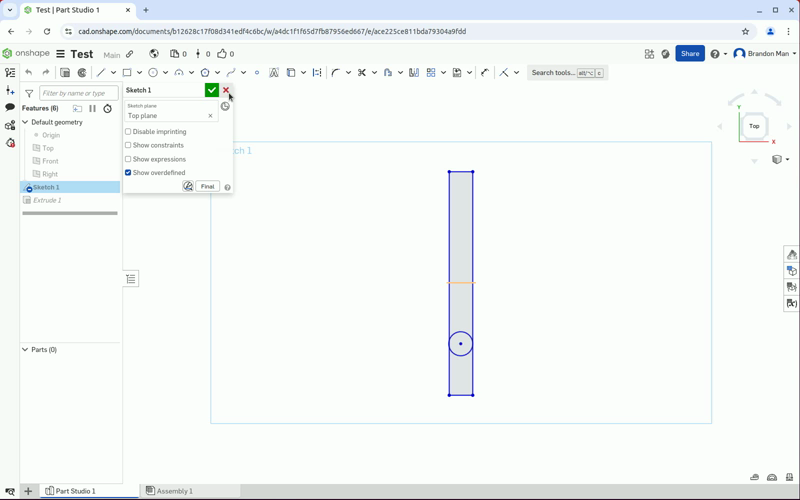
click(229, 92)
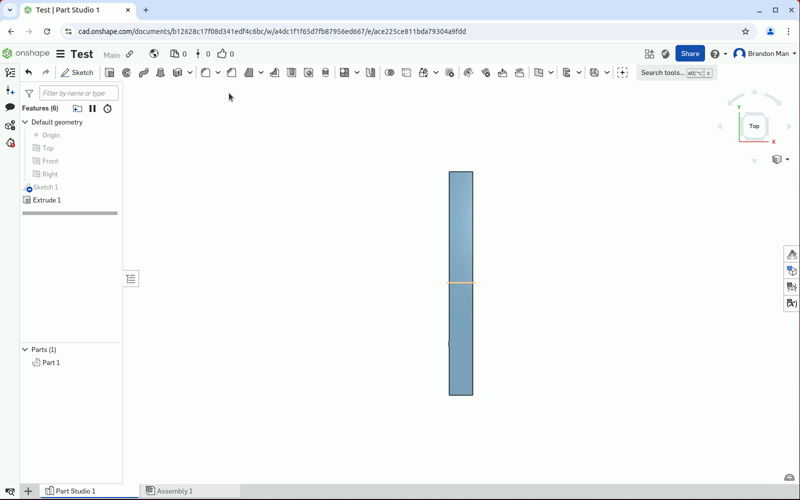
mouse_move(541, 75)
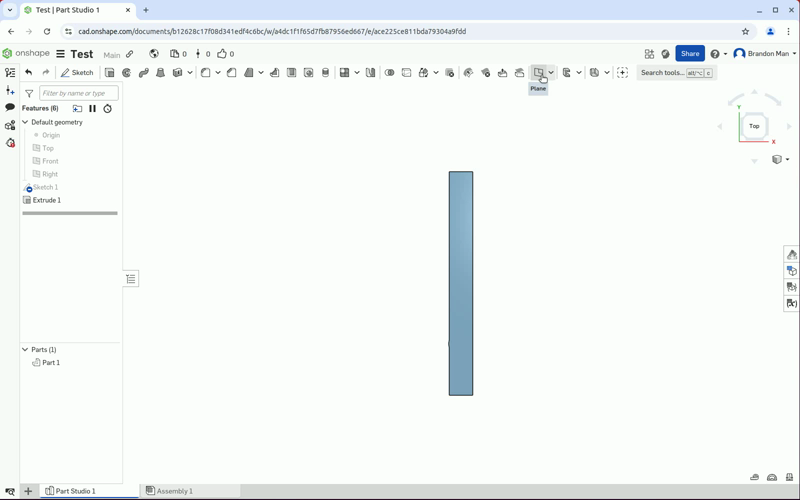
click(541, 75)
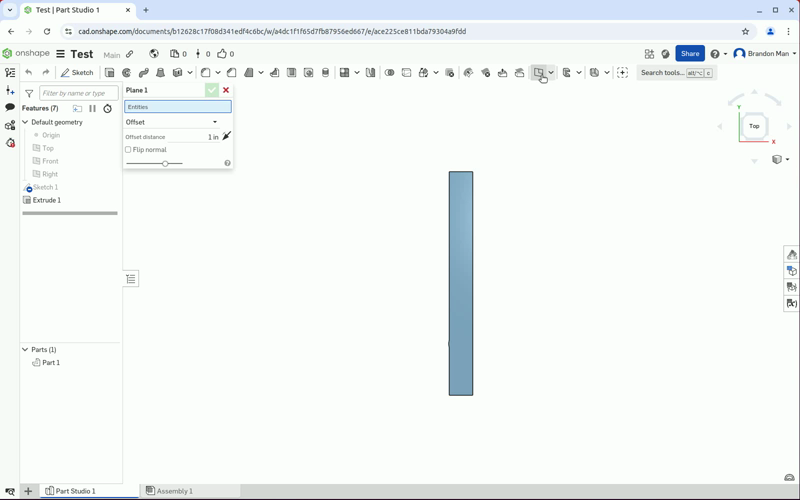
mouse_move(73, 150)
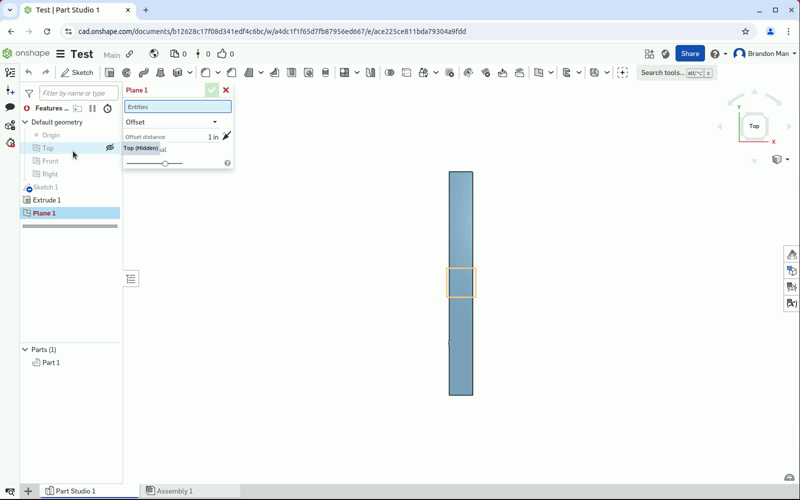
click(73, 150)
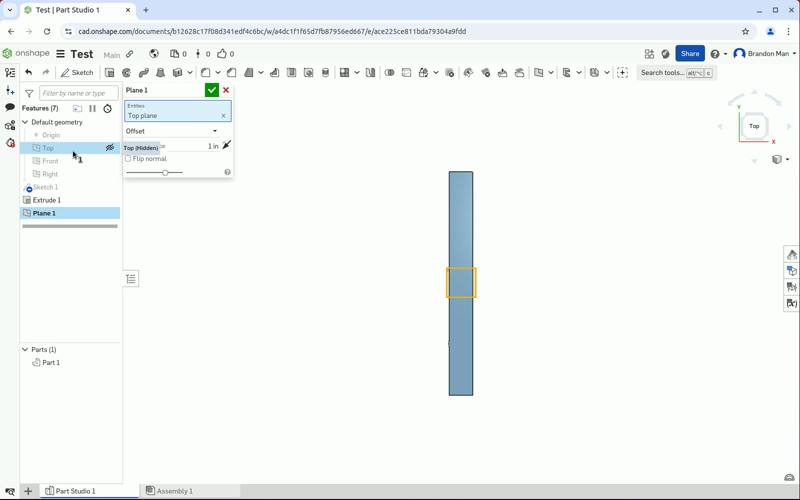
key(tab, 2)
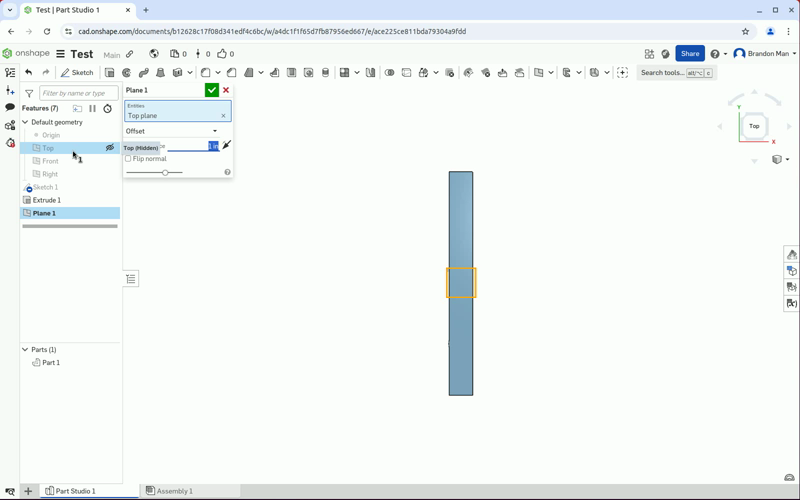
text(4.56)
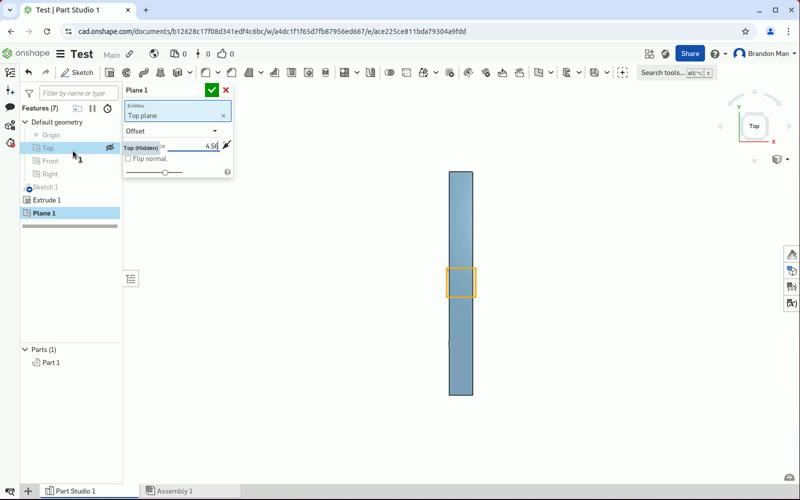
key(enter, 2)
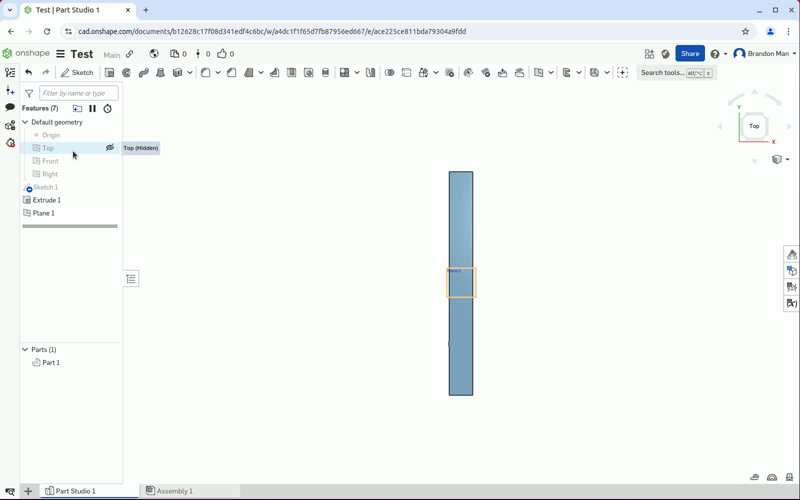
key(shift+s)
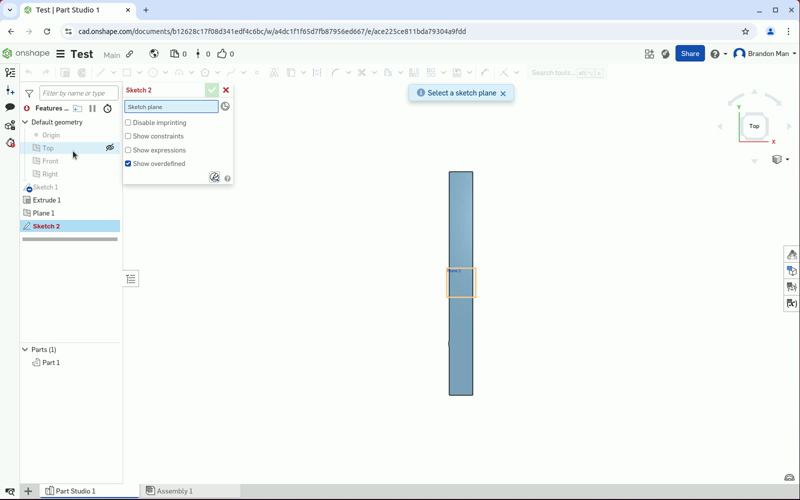
mouse_move(73, 215)
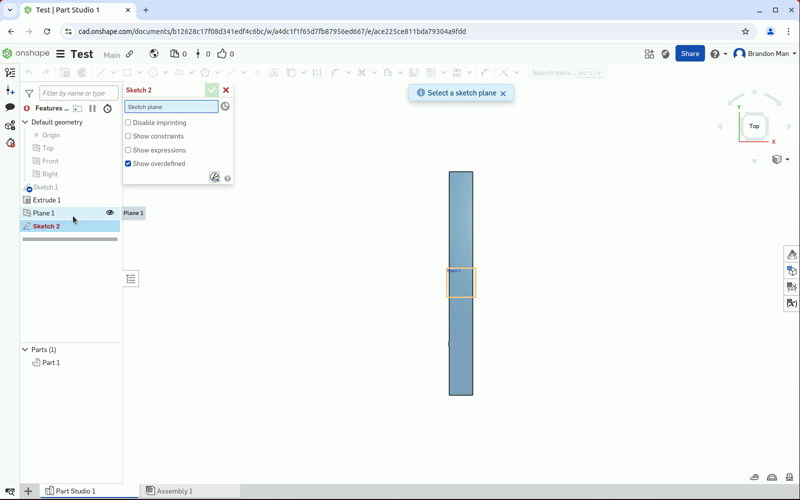
click(73, 215)
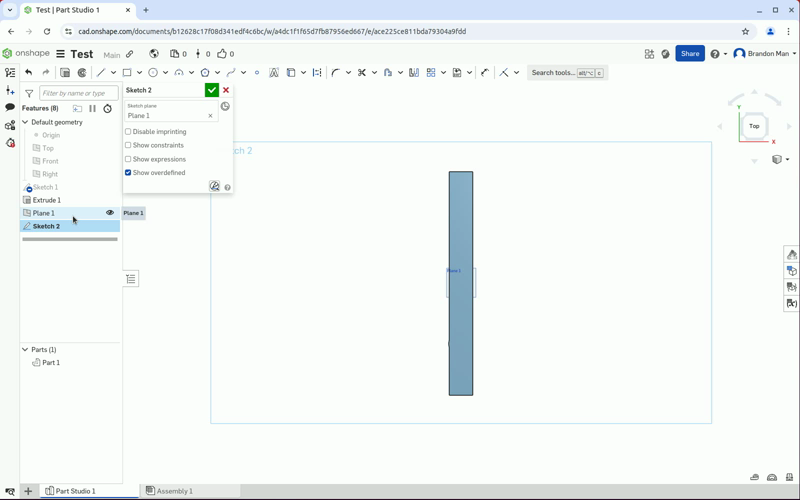
mouse_move(73, 352)
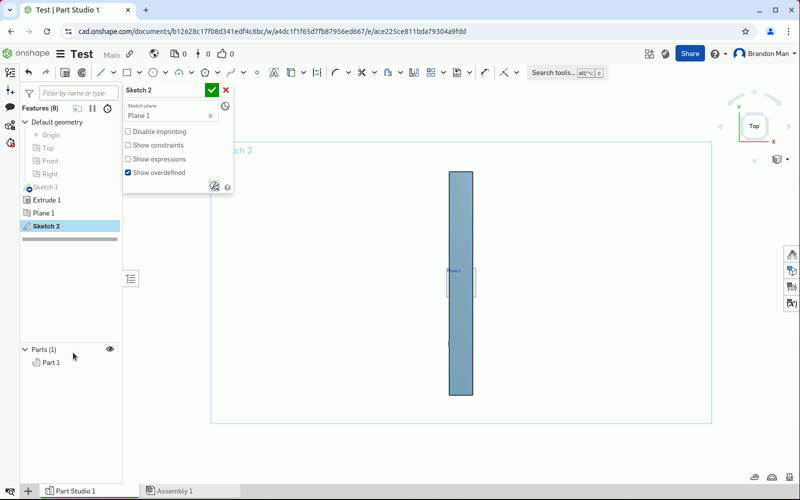
key(y)
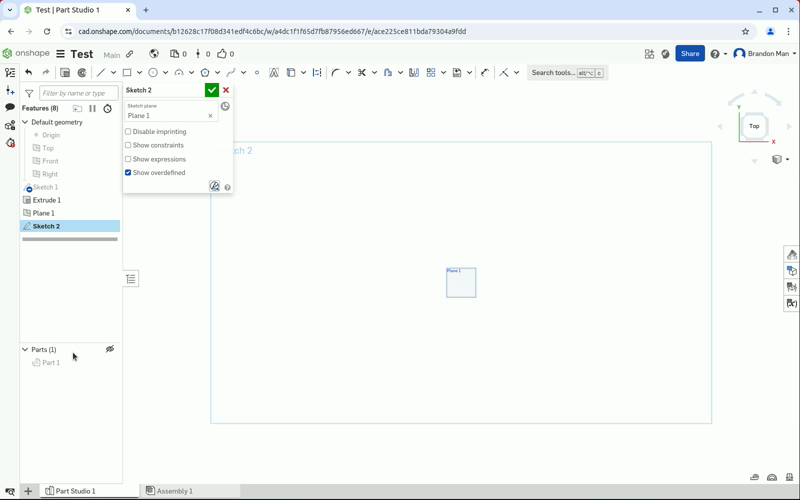
key(c)
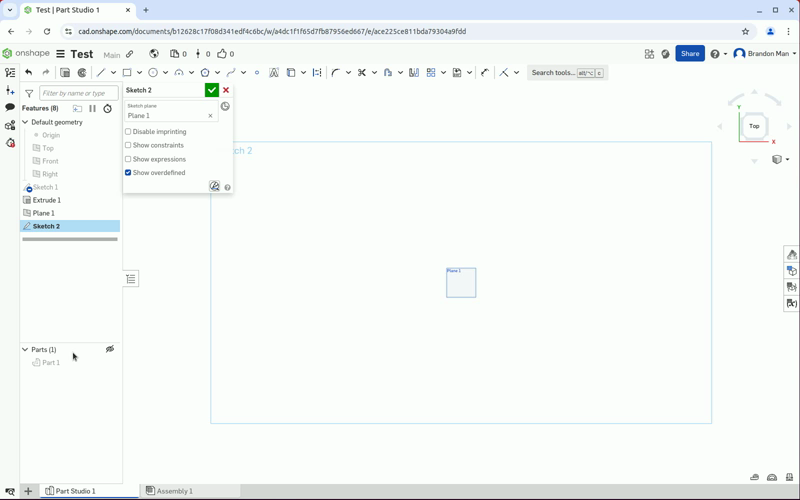
key_down(shift)
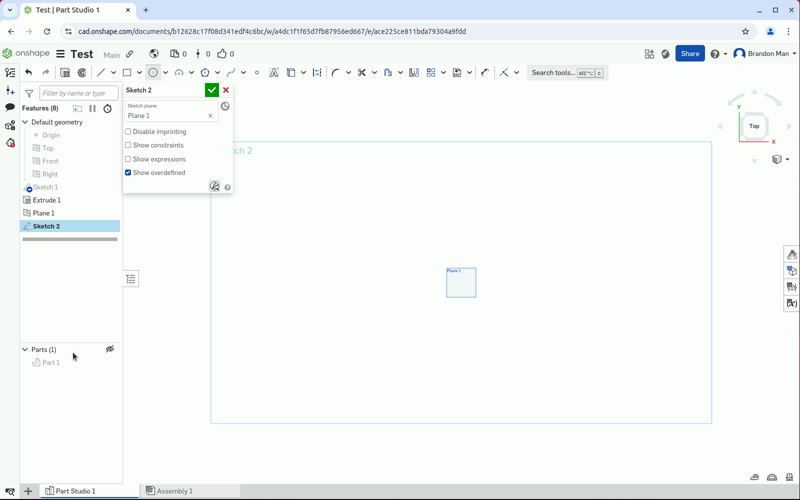
mouse_move(461, 321)
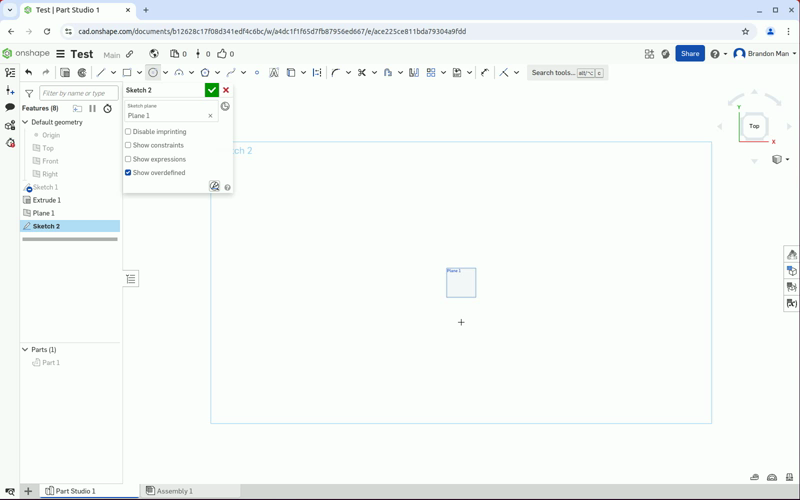
click(461, 321)
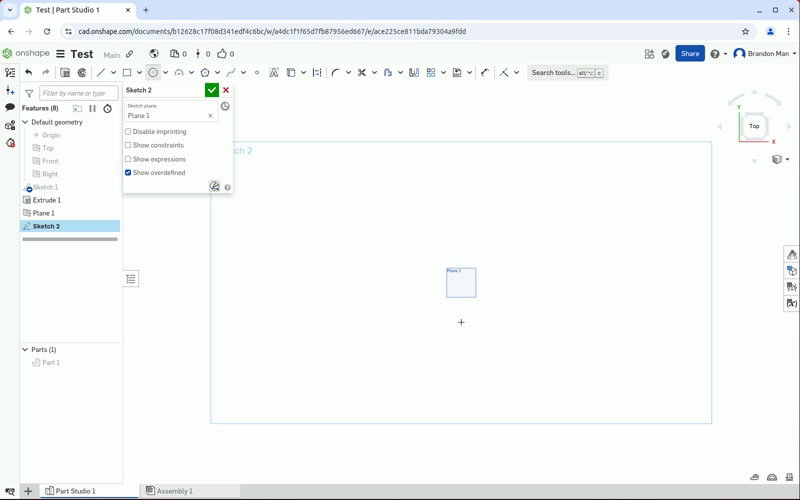
key_up(shift)
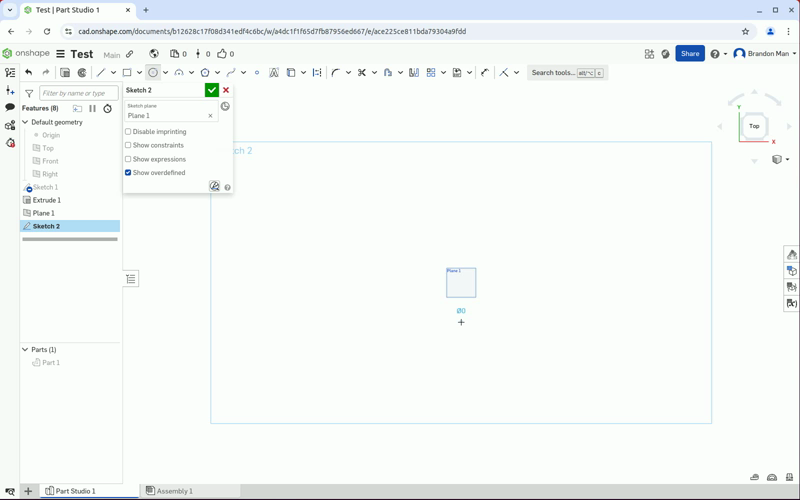
mouse_move(467, 321)
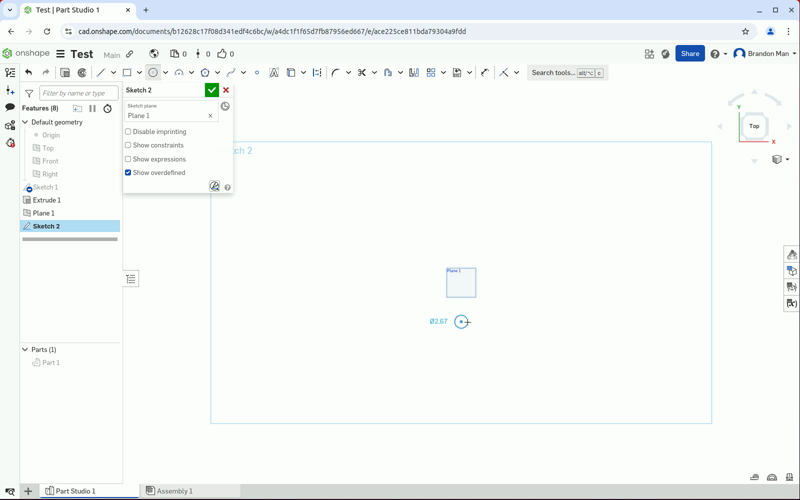
click(467, 321)
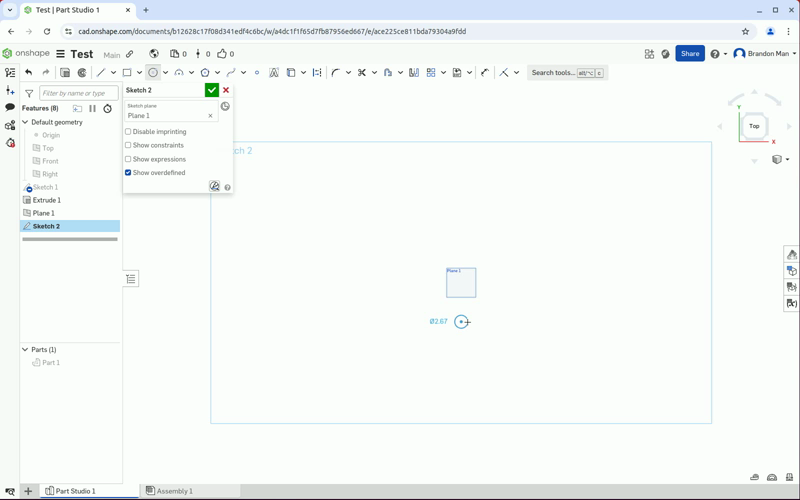
key(esc)
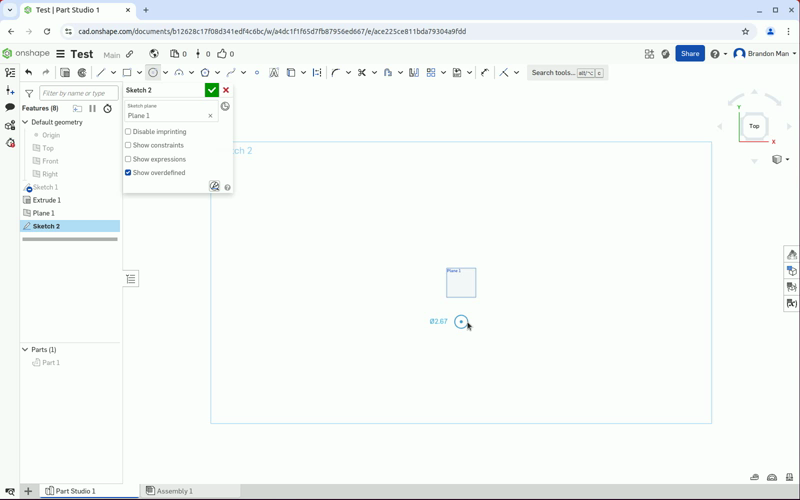
mouse_move(466, 323)
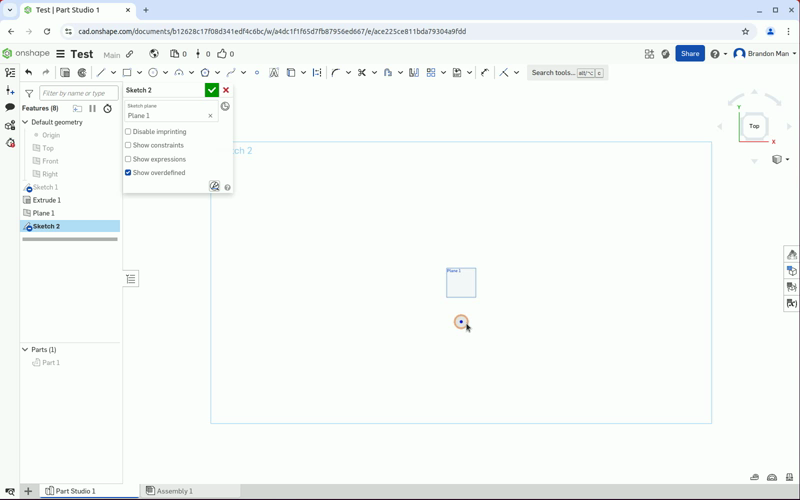
scroll(6)
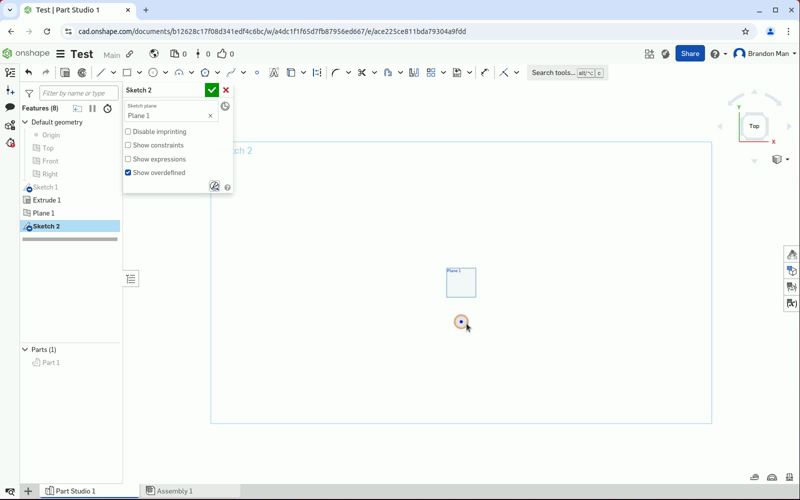
scroll(6)
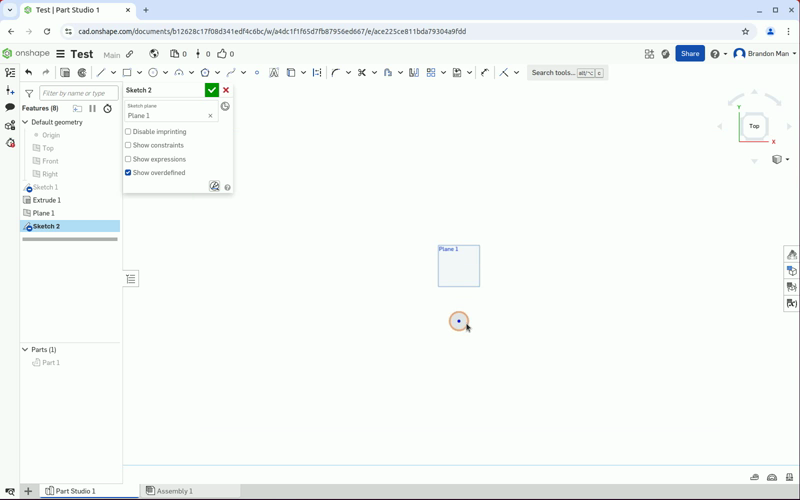
scroll(6)
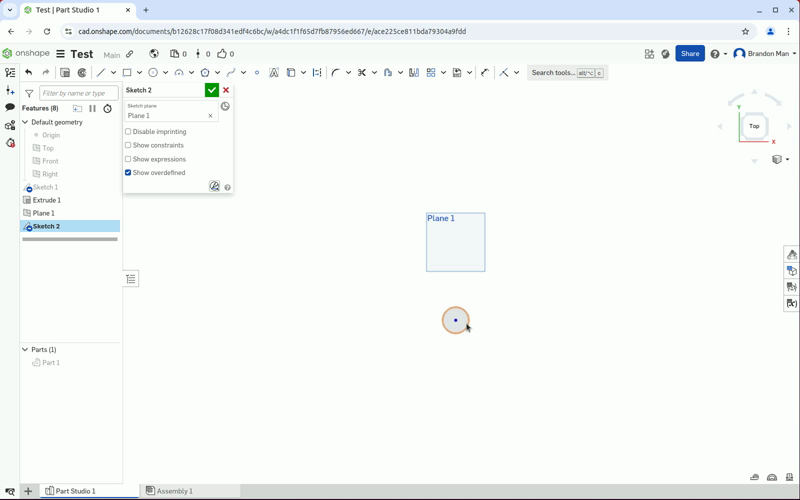
scroll(6)
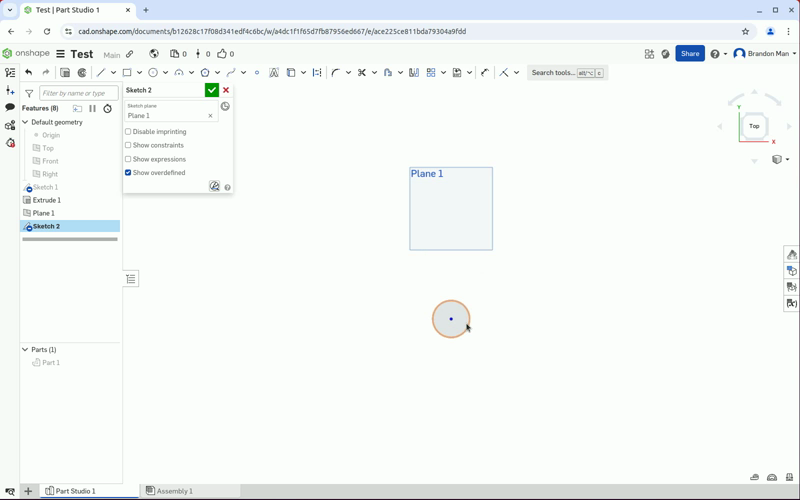
scroll(6)
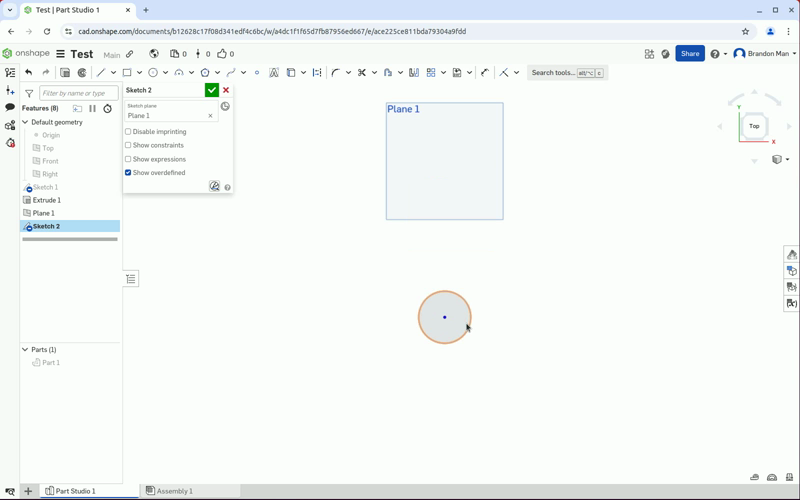
scroll(6)
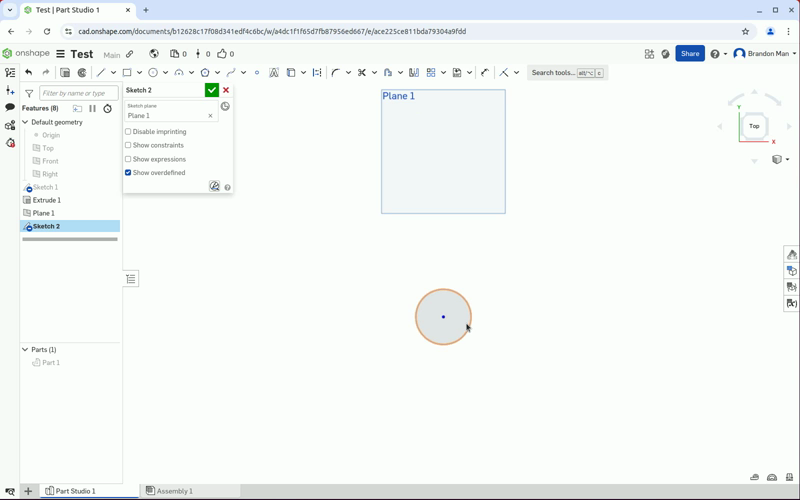
scroll(6)
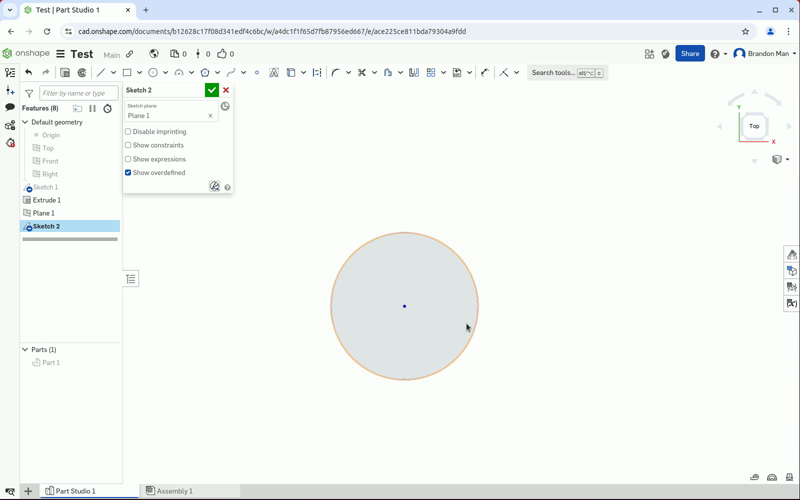
click(466, 323)
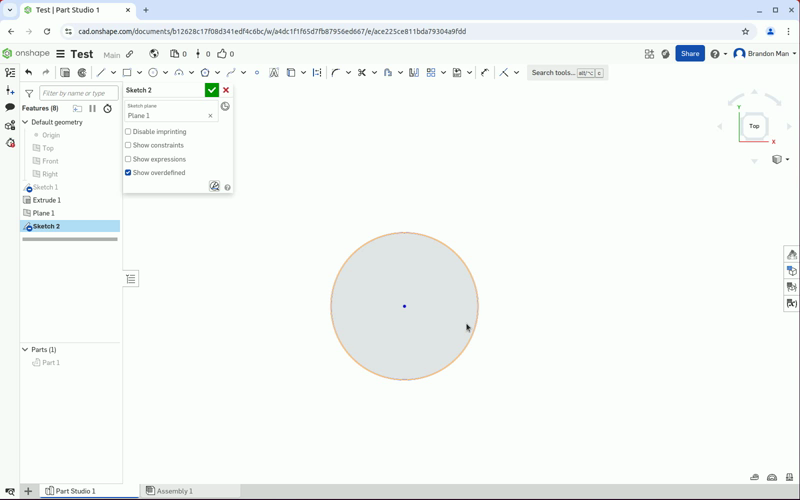
scroll(-6)
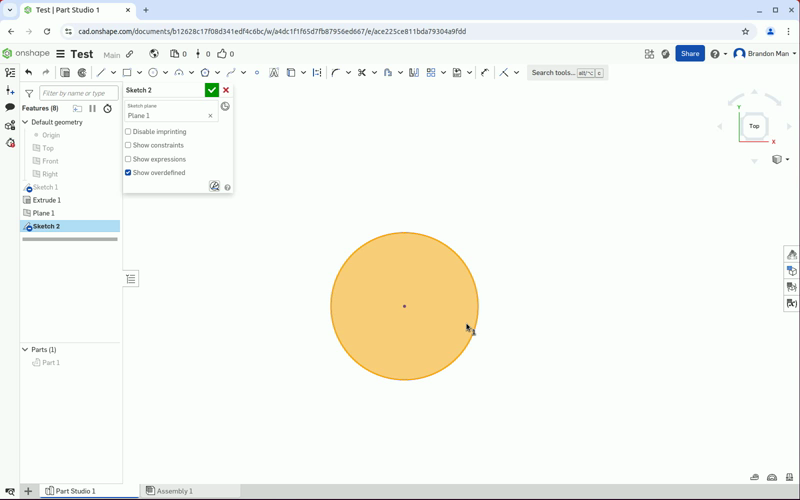
scroll(-6)
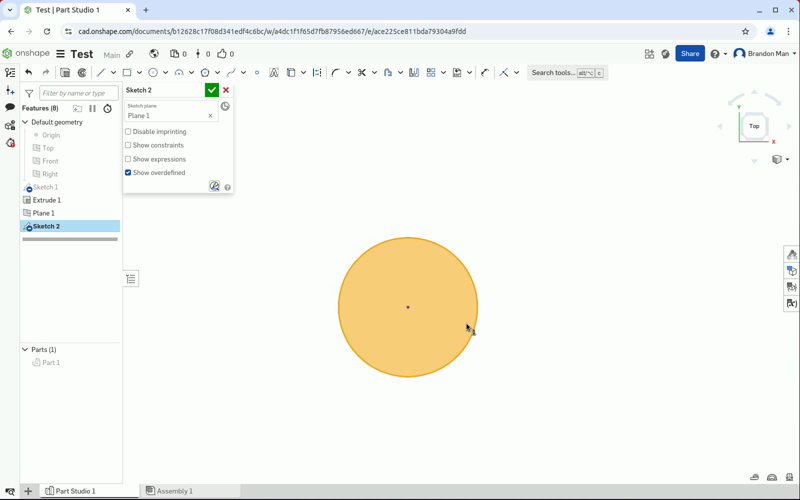
scroll(-6)
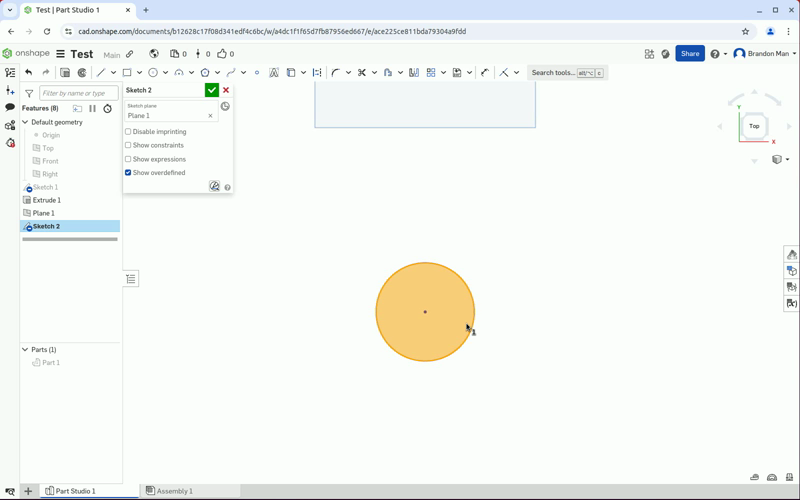
scroll(-6)
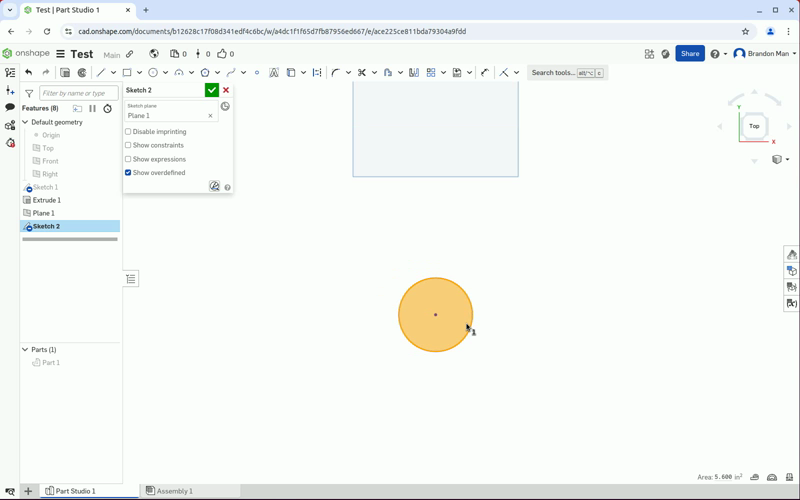
scroll(-6)
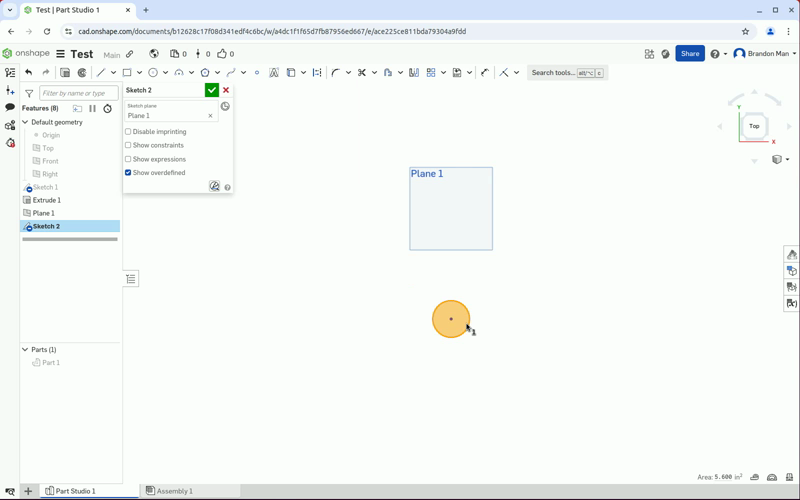
scroll(-6)
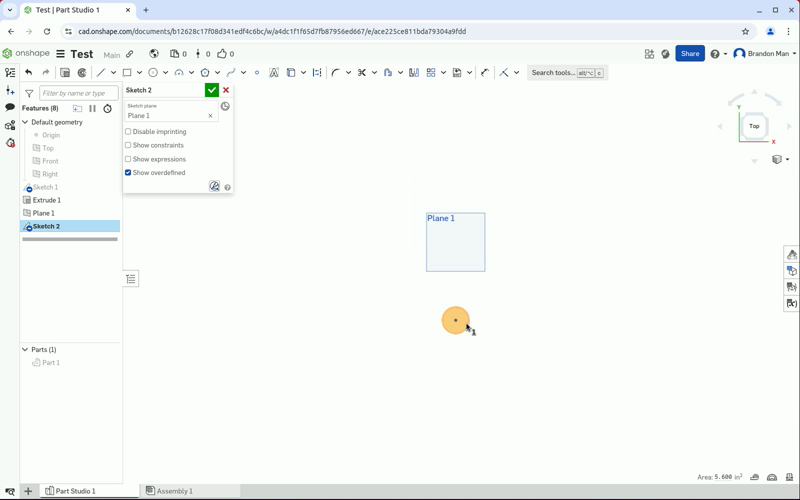
scroll(-6)
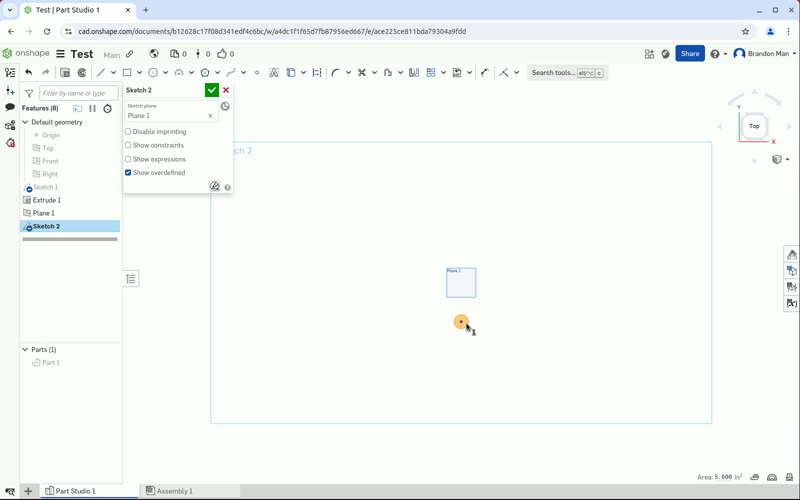
mouse_move(73, 352)
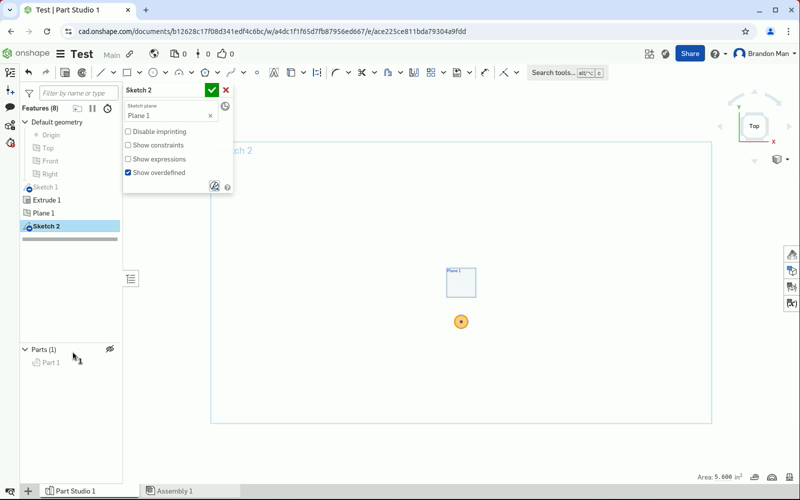
key(shift+y)
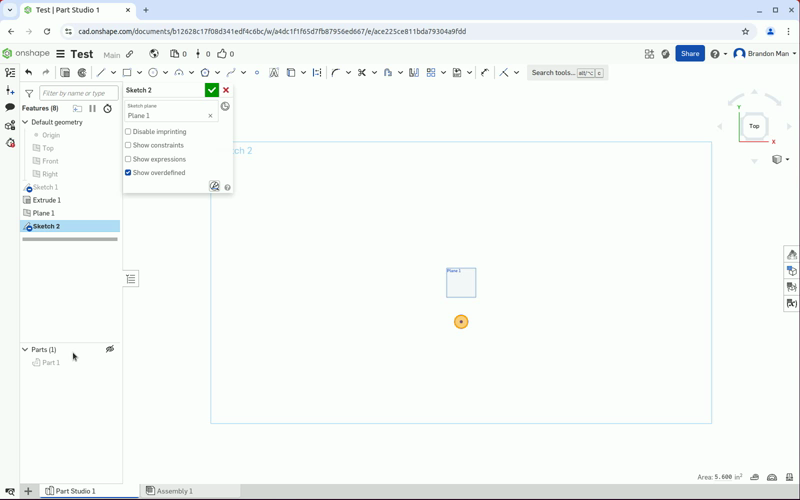
key(shift+e)
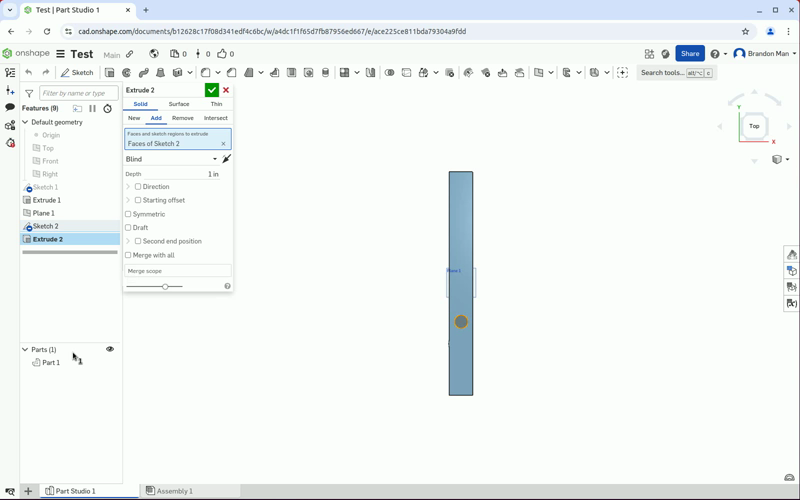
mouse_move(143, 106)
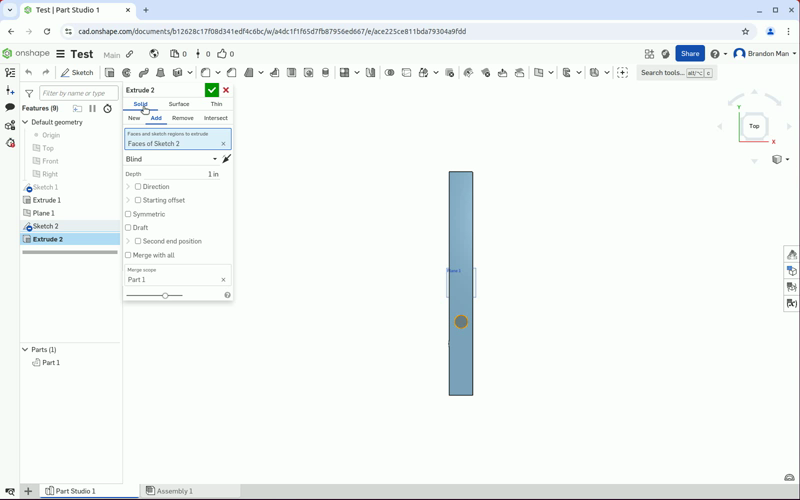
click(143, 106)
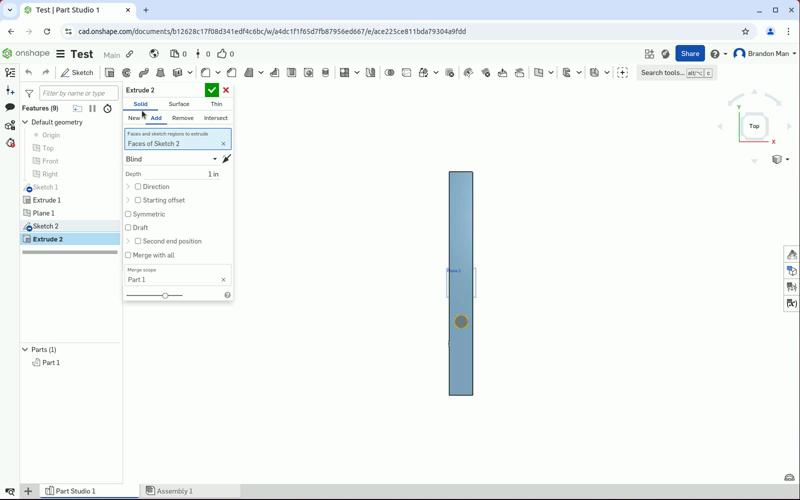
mouse_move(137, 120)
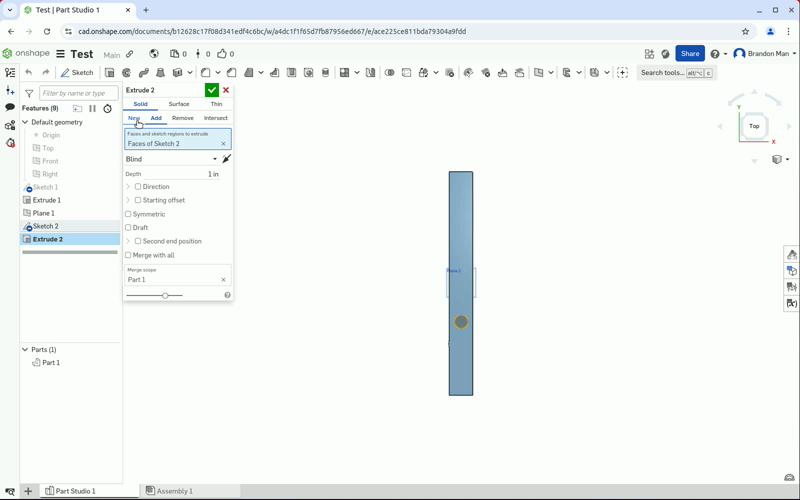
click(137, 120)
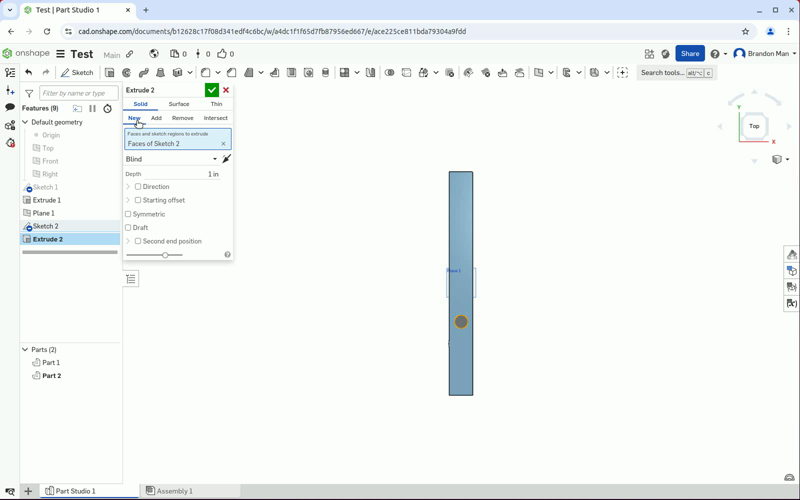
key(tab, 4)
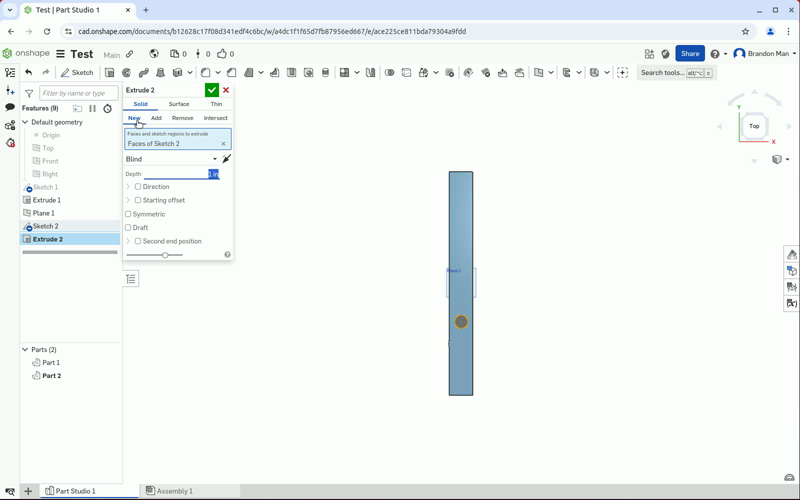
text(18.535)
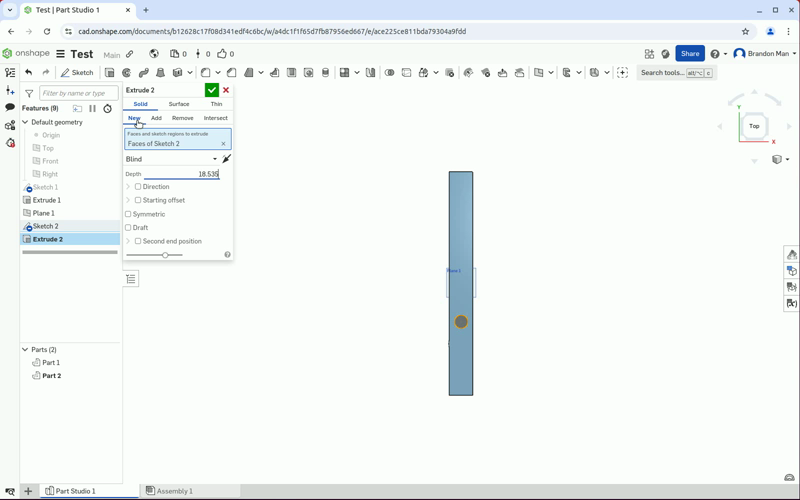
key(enter)
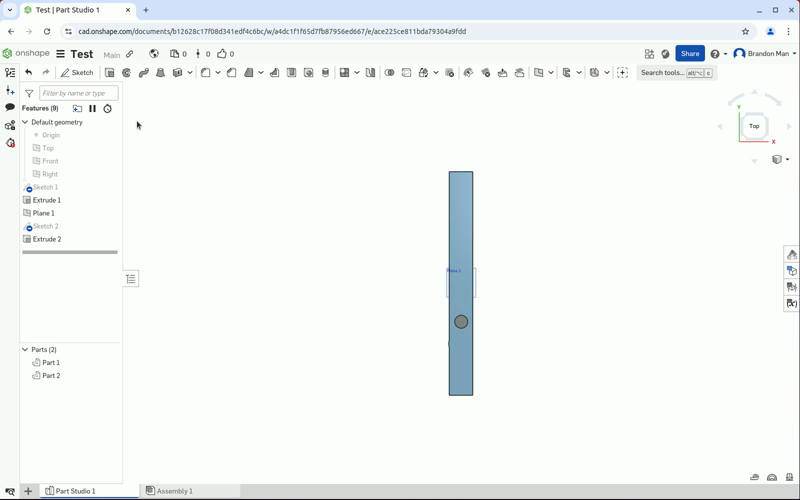
key(shift+h)
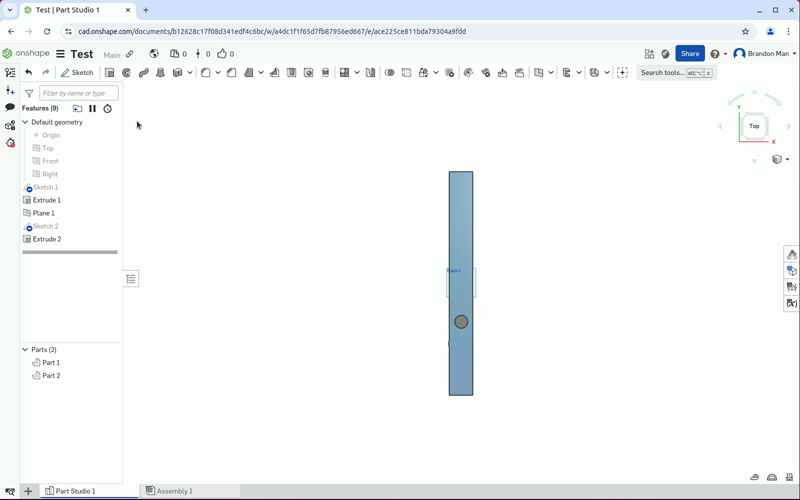
key(shift+h)
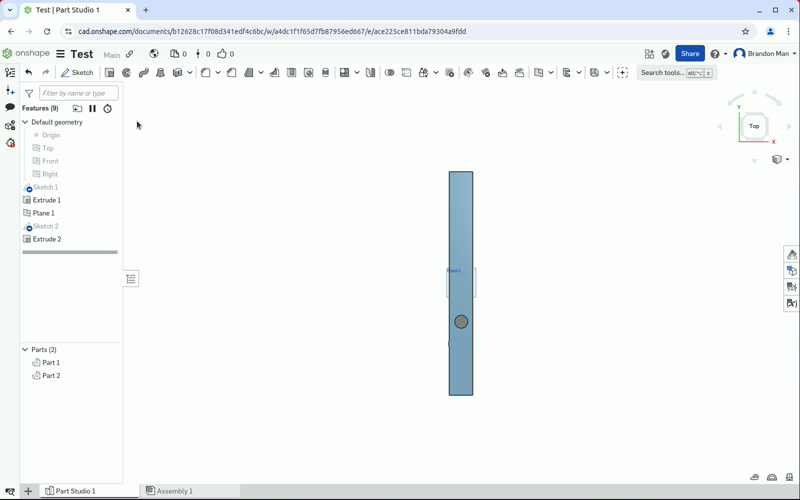
mouse_move(73, 189)
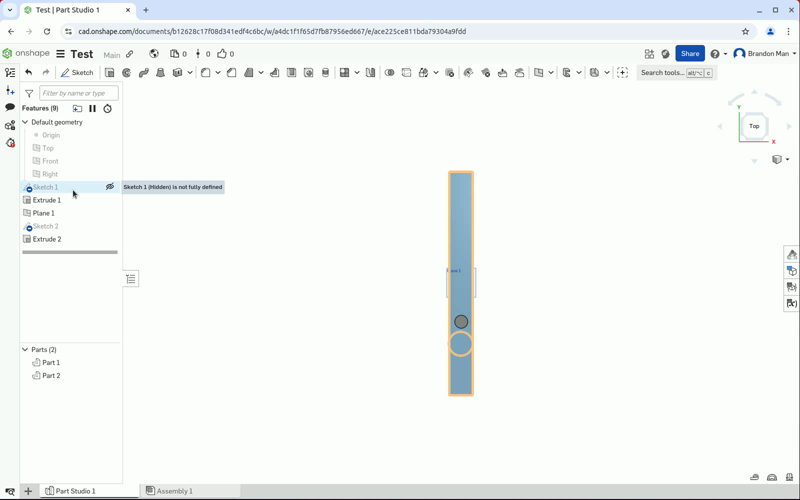
click(73, 189)
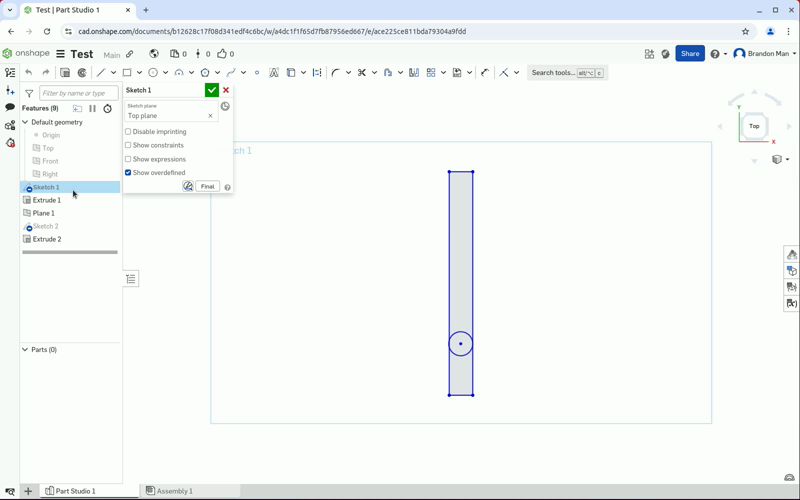
mouse_move(229, 92)
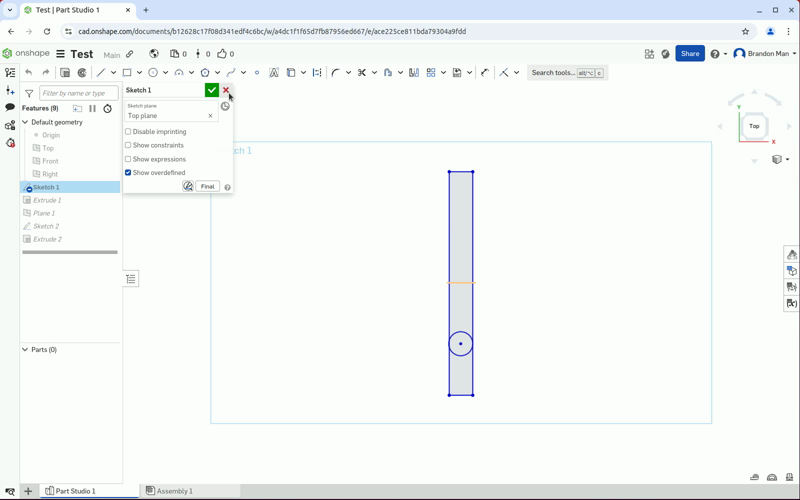
click(229, 92)
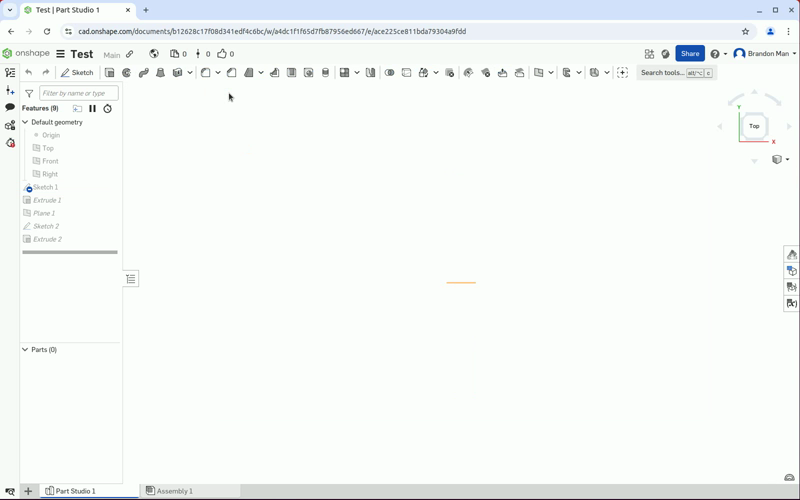
key(shift+s)
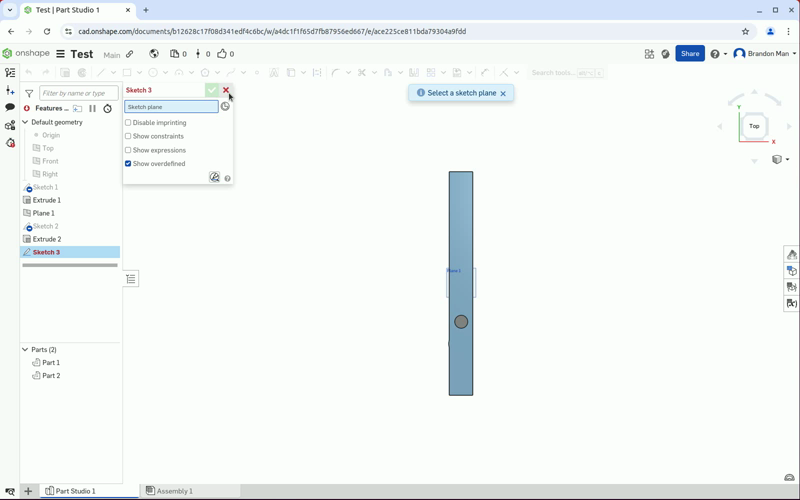
mouse_move(73, 215)
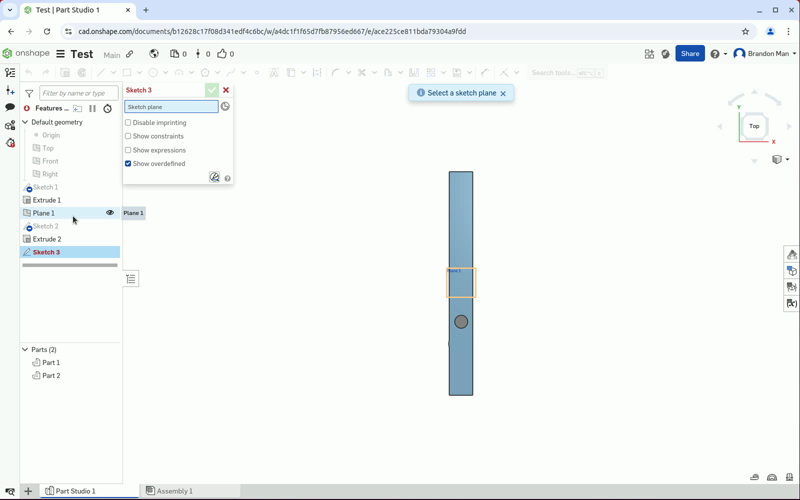
click(73, 215)
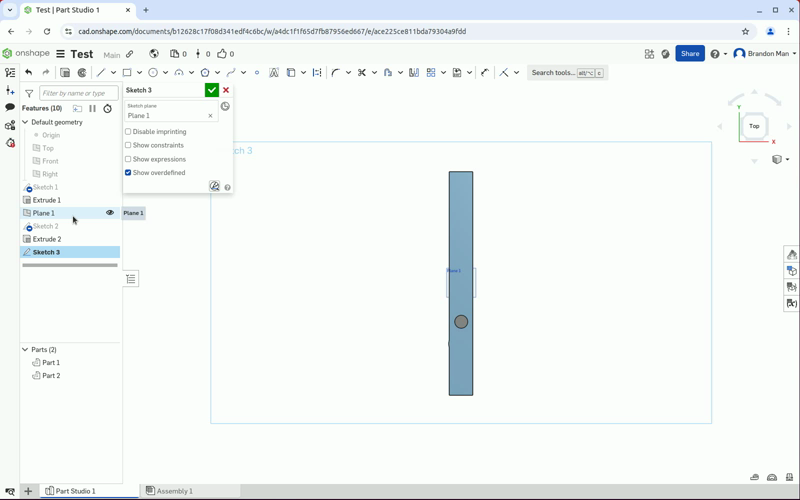
mouse_move(73, 352)
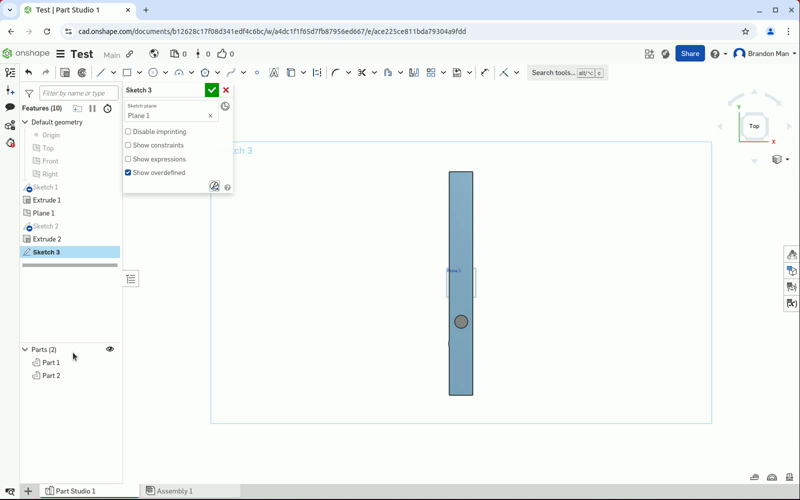
key(y)
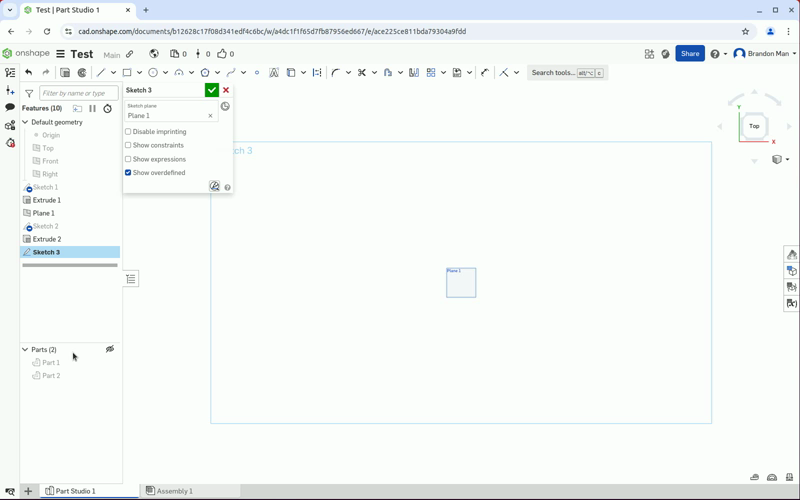
key(c)
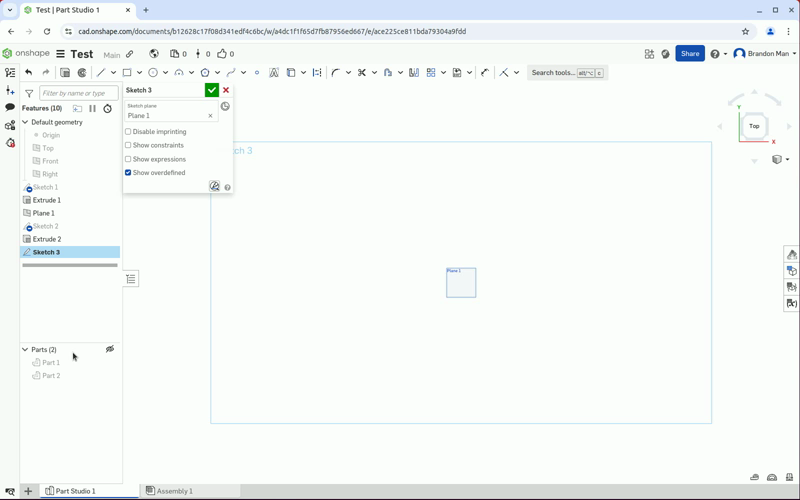
key_down(shift)
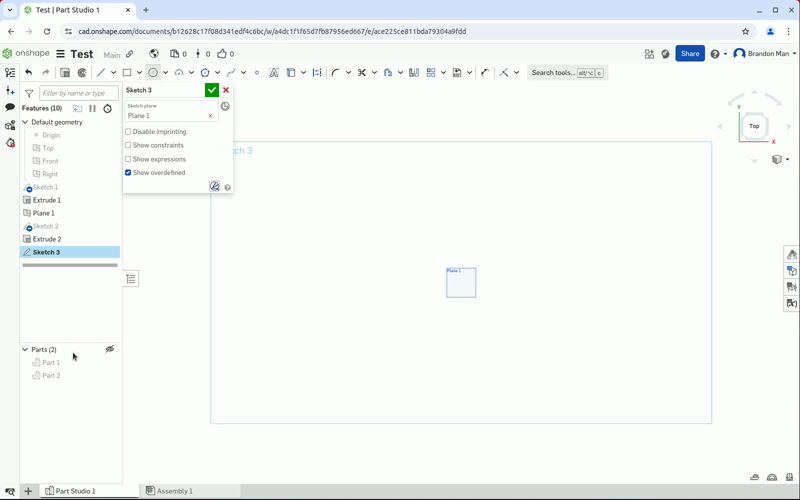
mouse_move(461, 366)
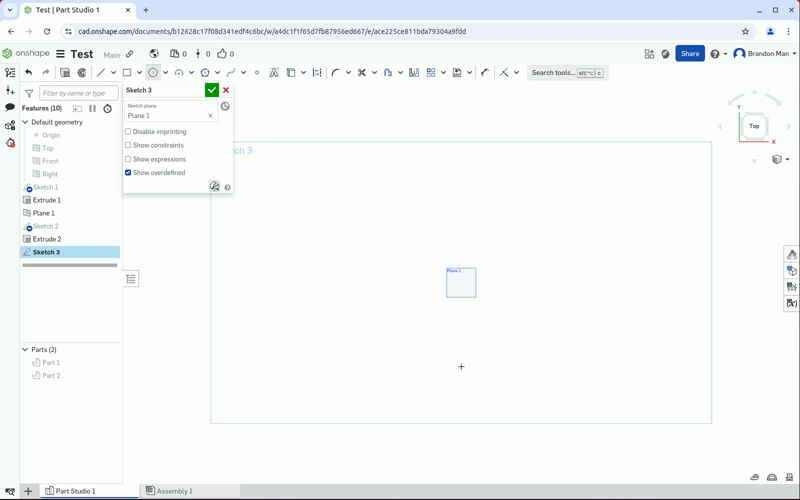
click(461, 366)
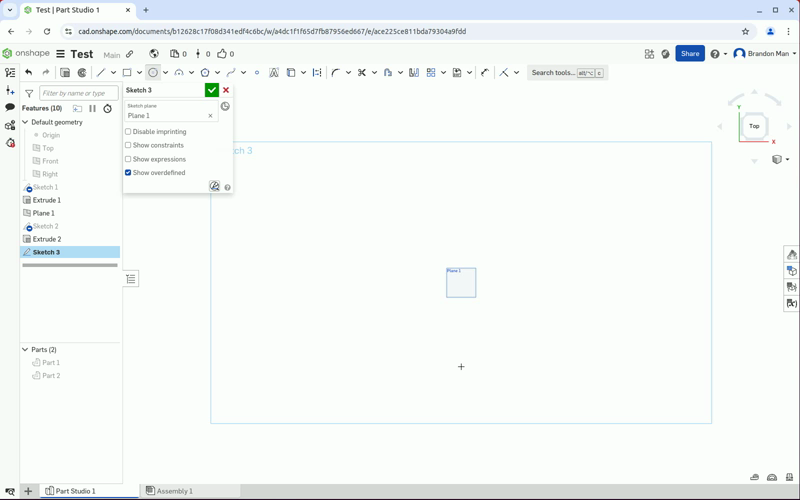
key_up(shift)
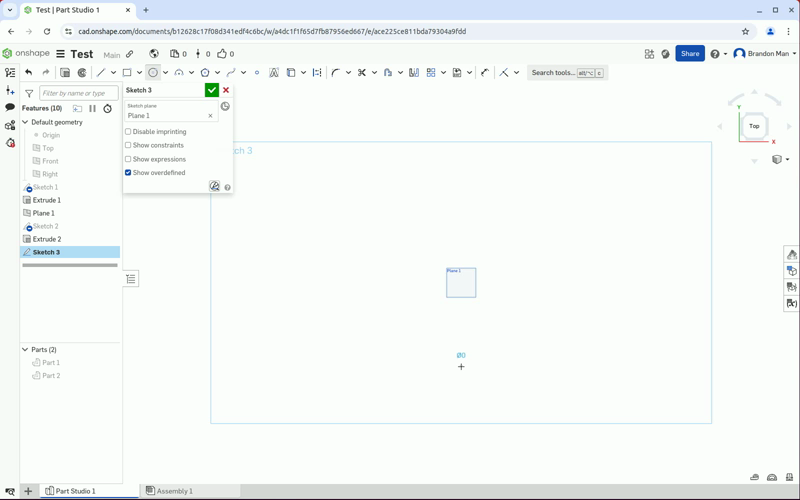
mouse_move(467, 366)
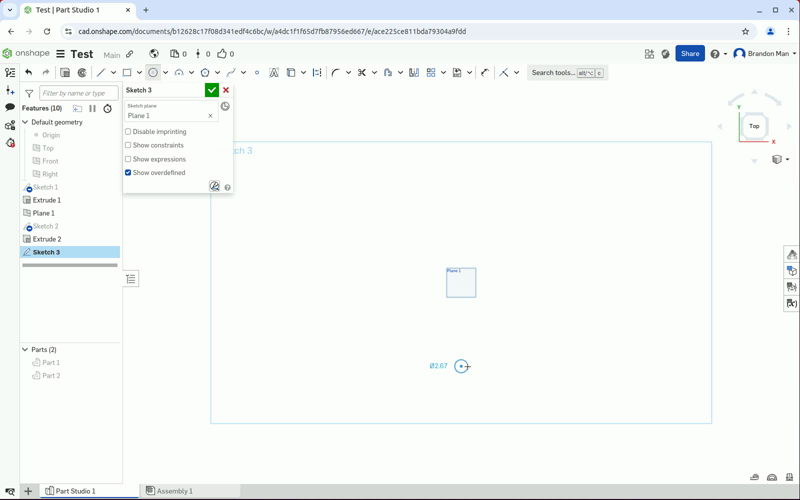
click(467, 366)
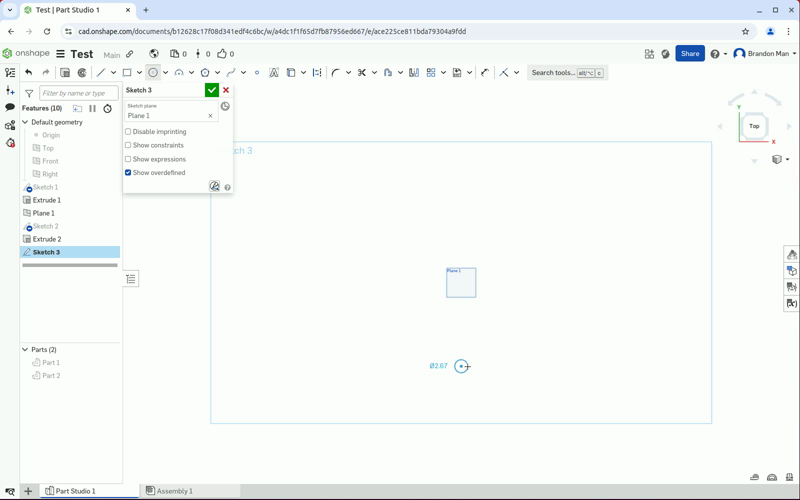
key(esc)
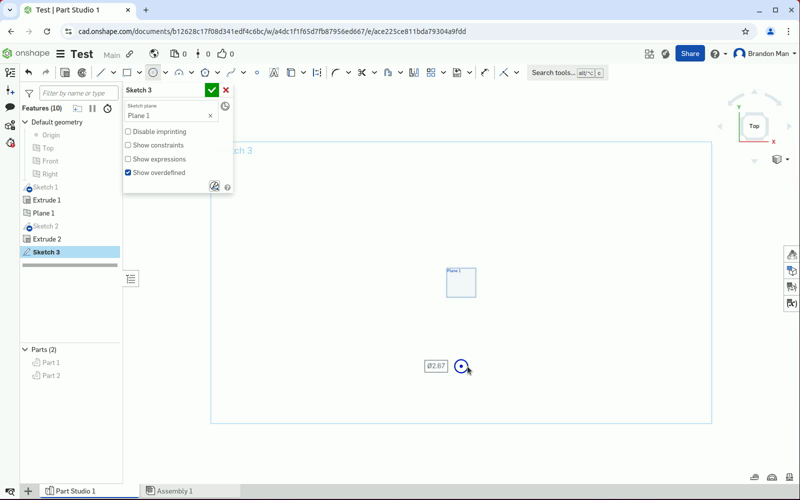
mouse_move(461, 360)
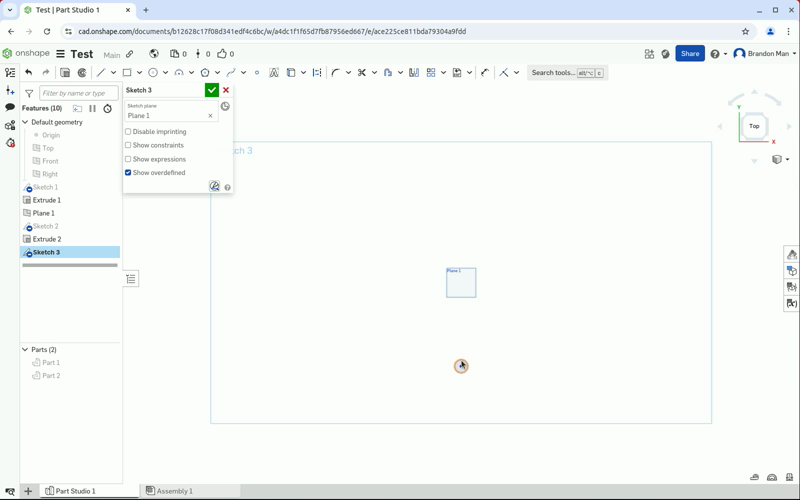
scroll(6)
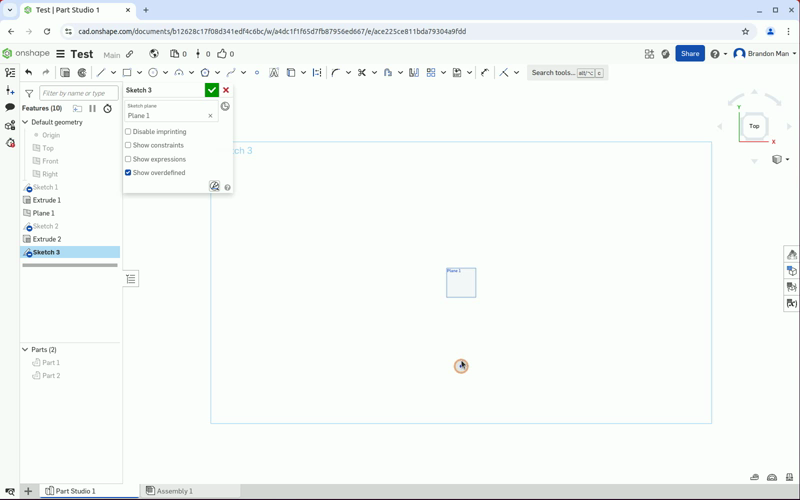
scroll(6)
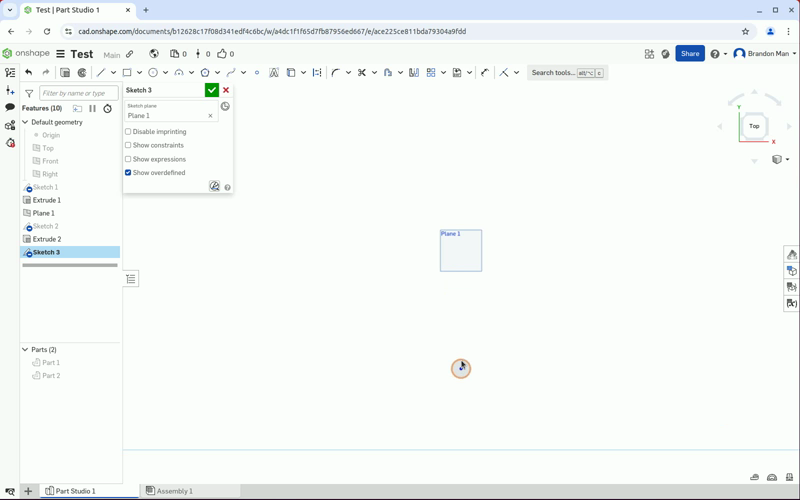
scroll(6)
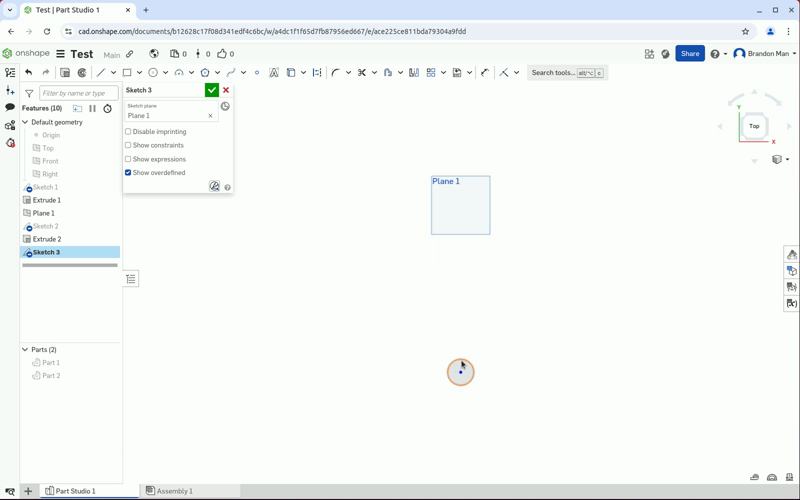
scroll(6)
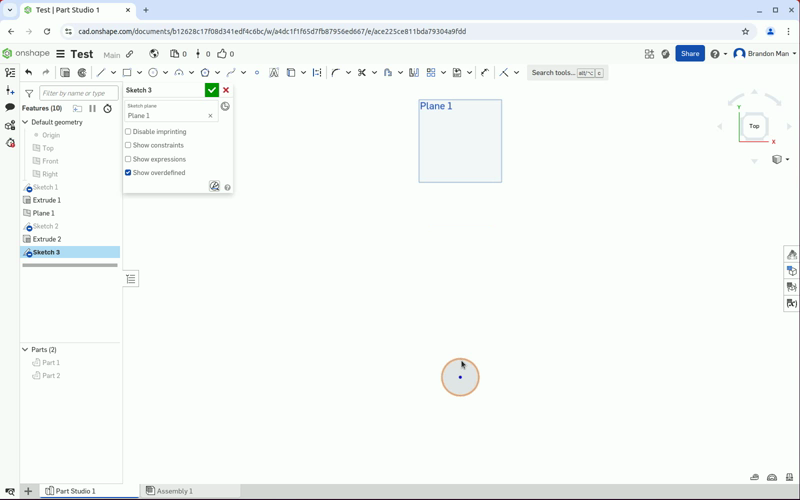
scroll(6)
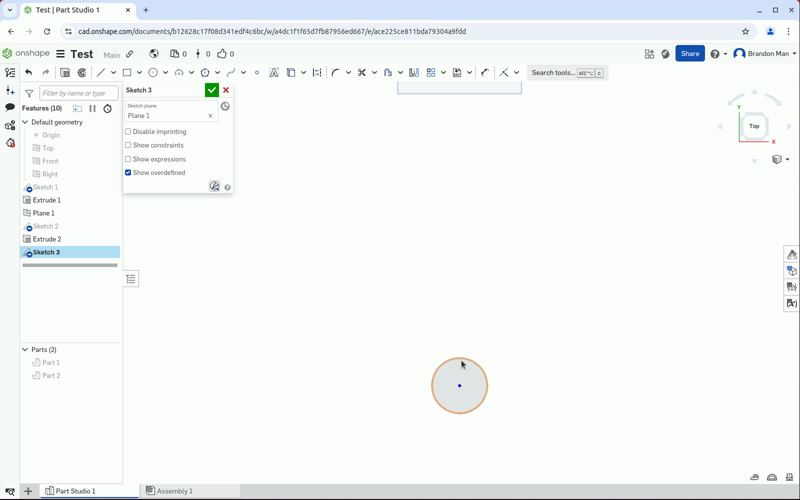
scroll(6)
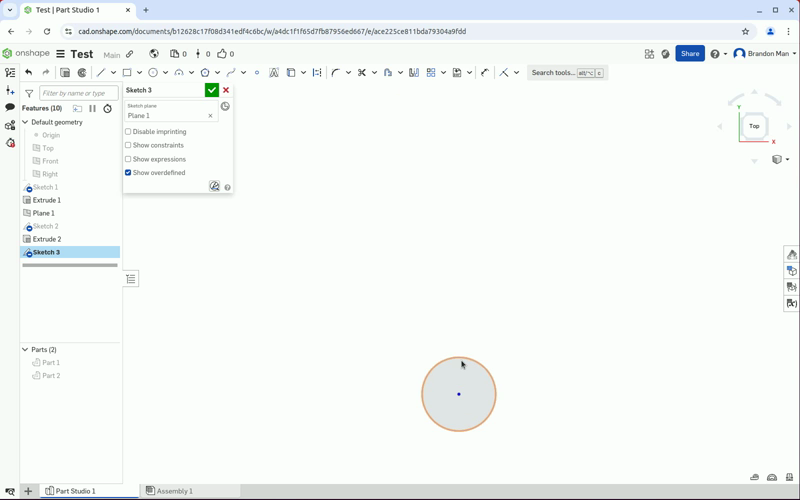
scroll(6)
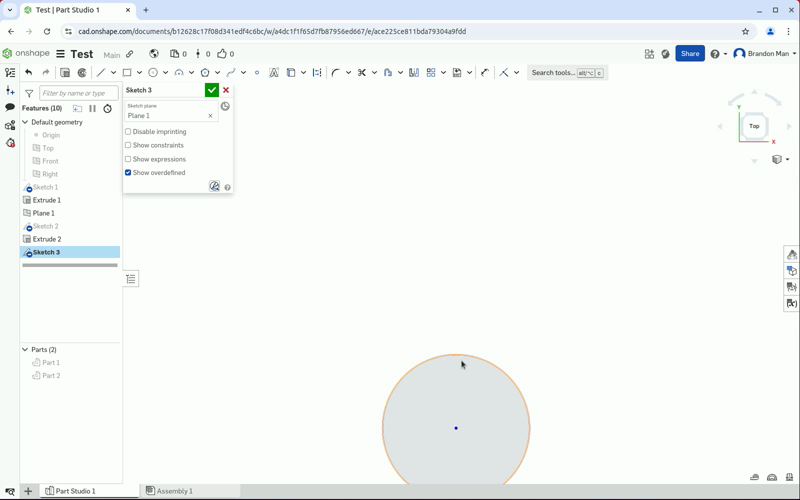
click(461, 360)
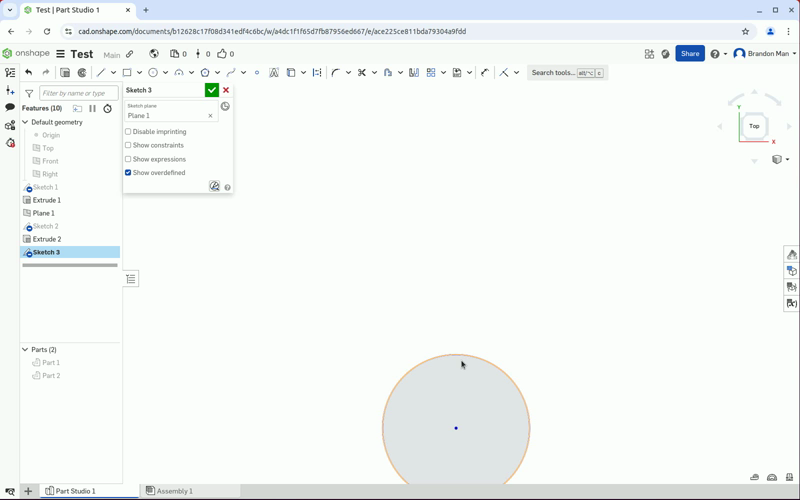
scroll(-6)
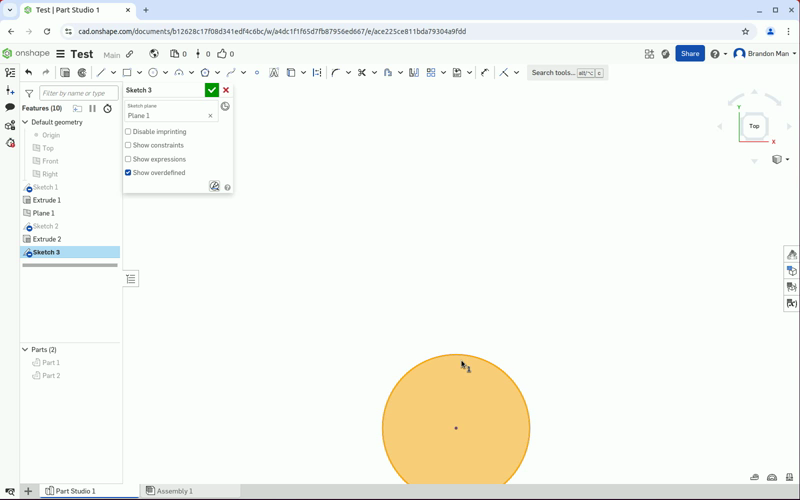
scroll(-6)
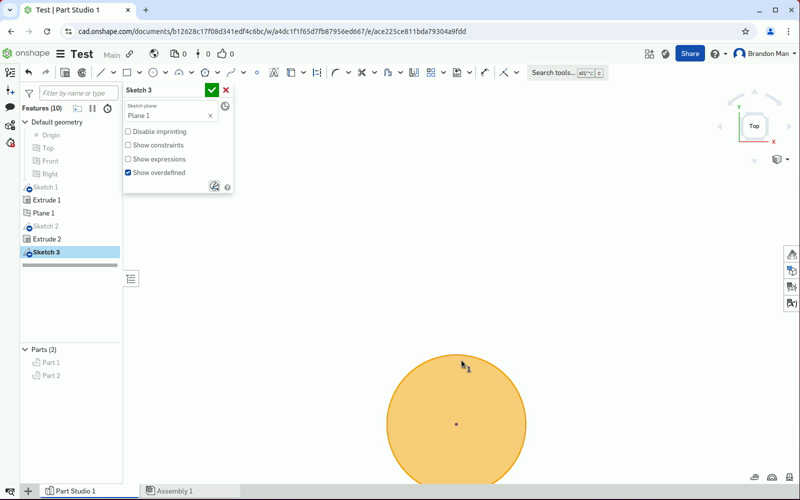
scroll(-6)
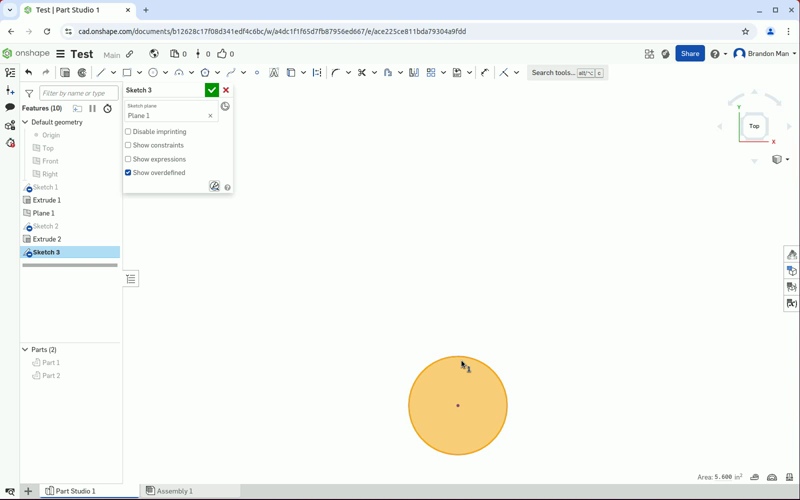
scroll(-6)
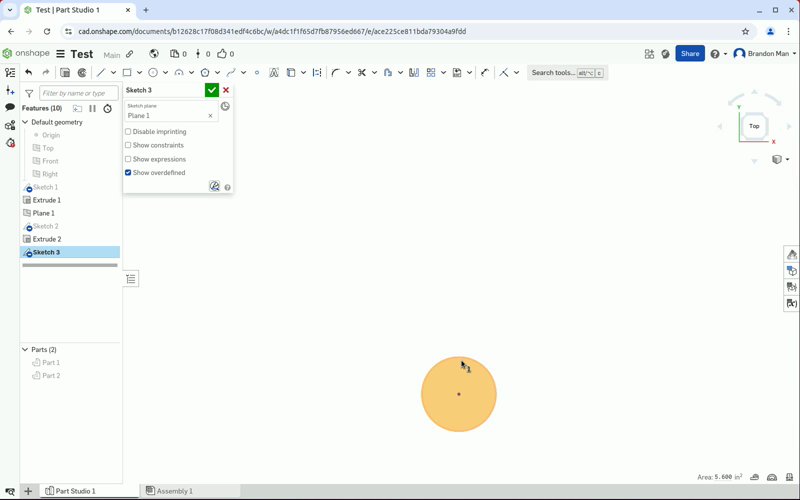
scroll(-6)
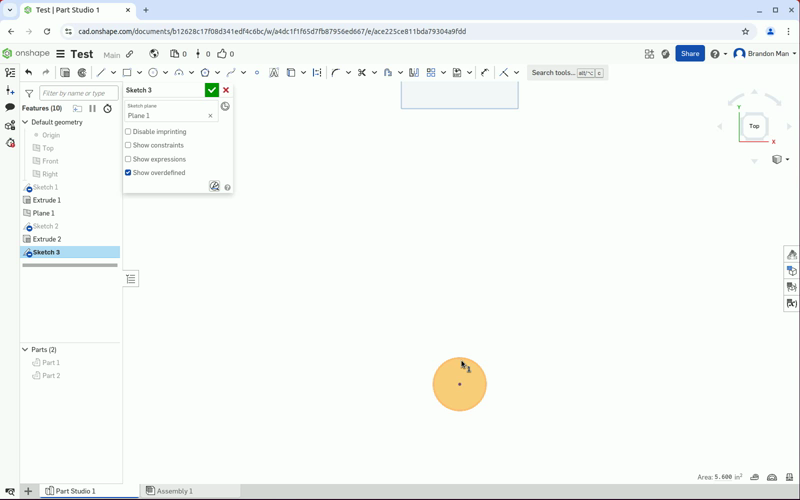
scroll(-6)
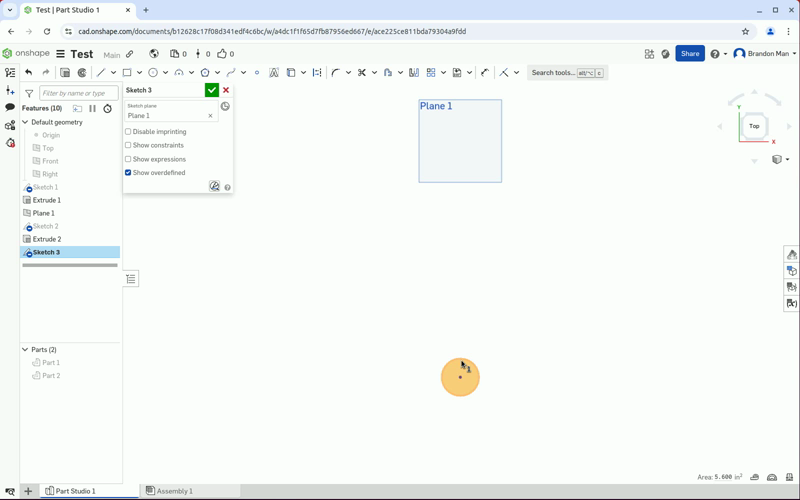
scroll(-6)
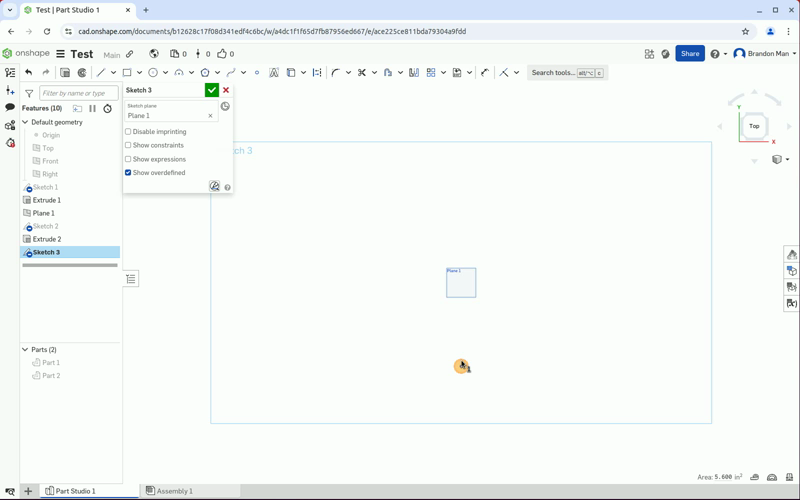
mouse_move(73, 352)
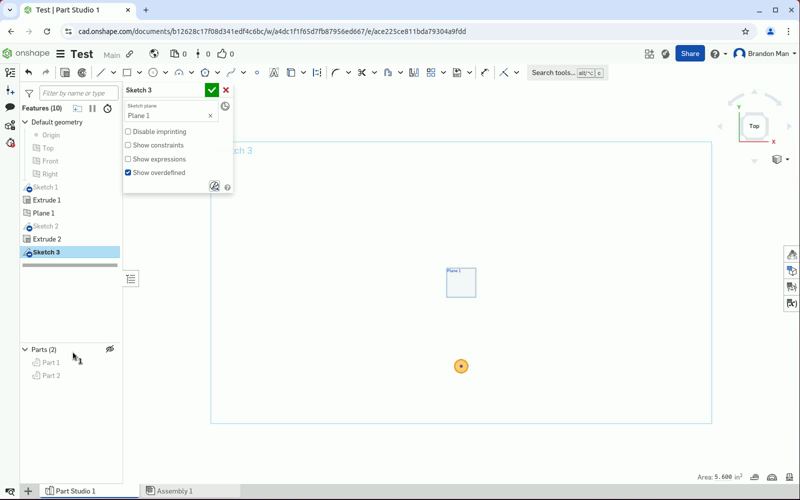
key(shift+y)
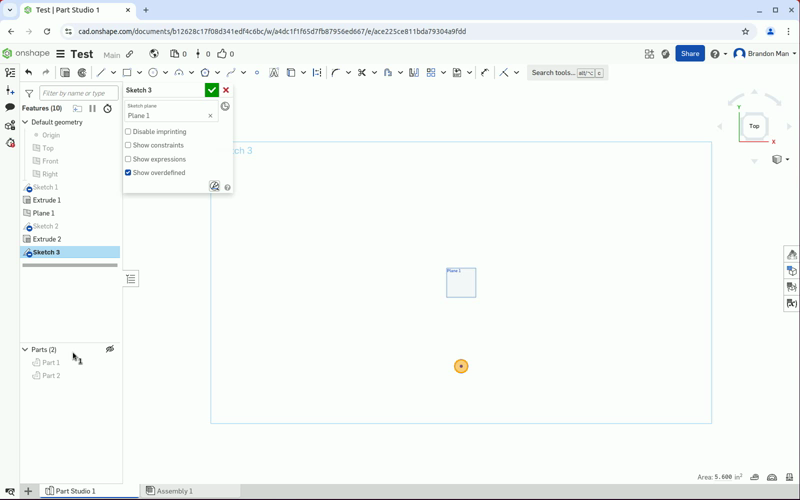
key(shift+e)
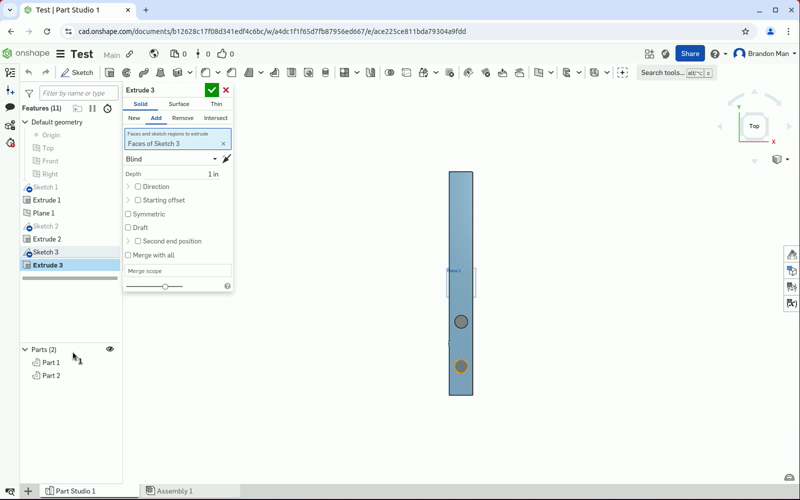
mouse_move(143, 106)
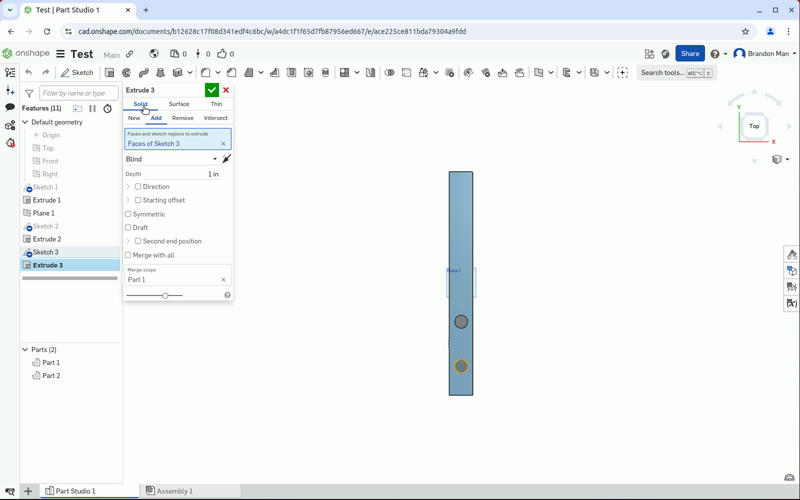
click(143, 106)
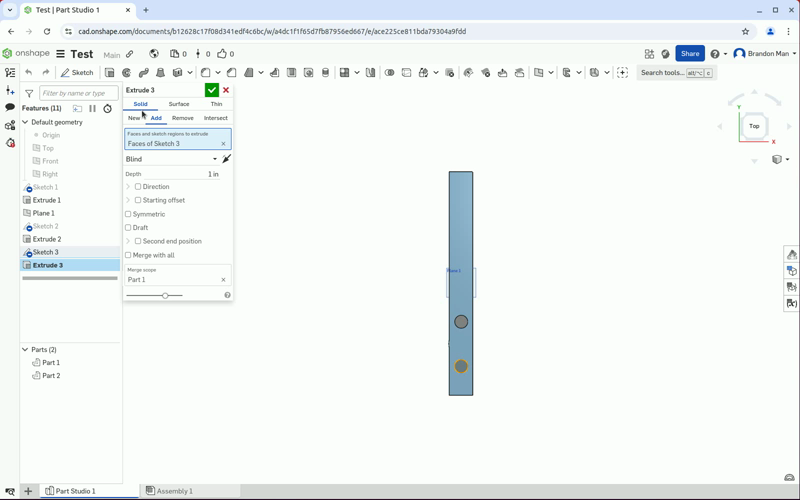
mouse_move(137, 120)
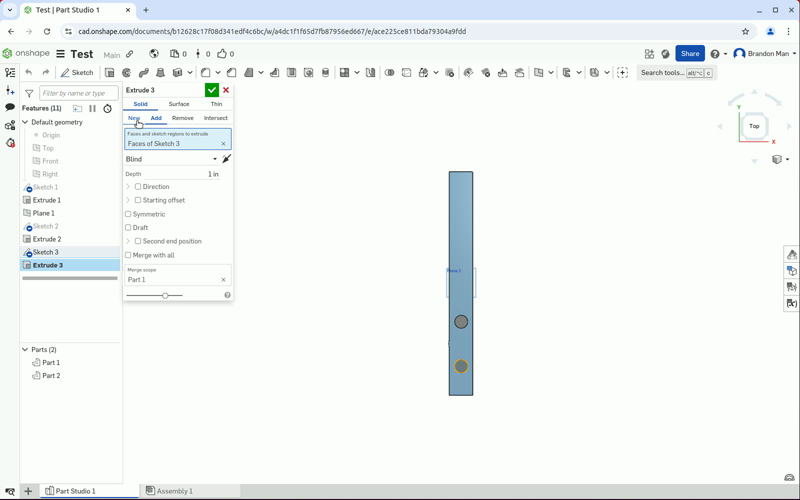
click(137, 120)
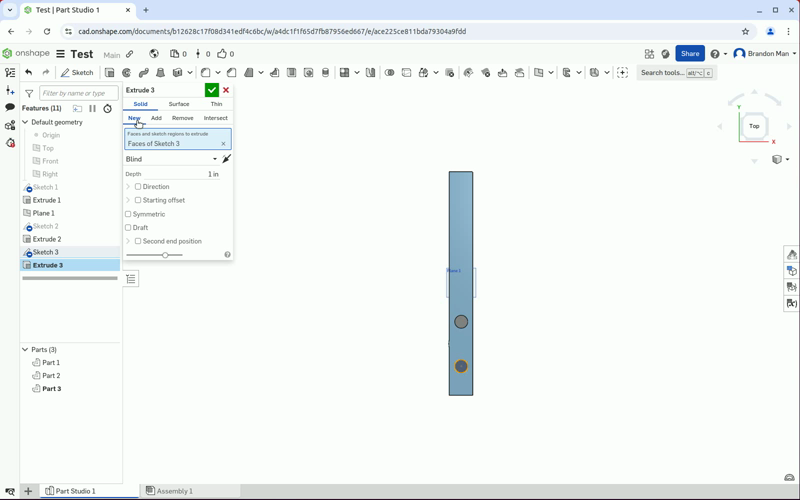
key(tab, 4)
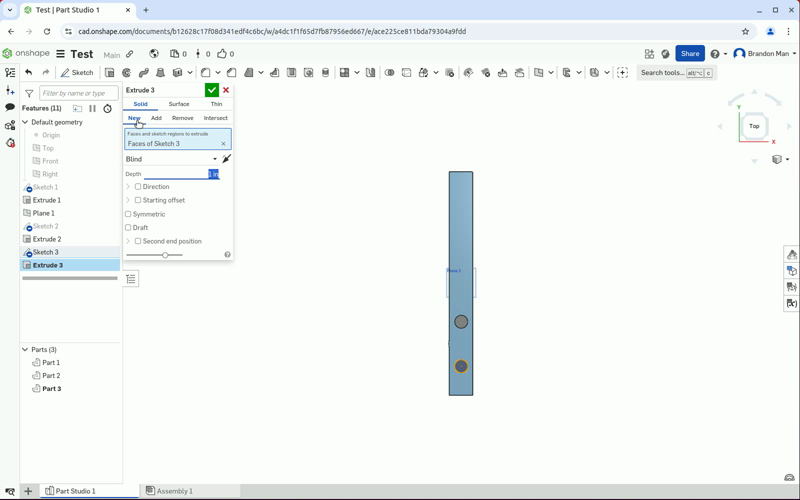
text(18.535)
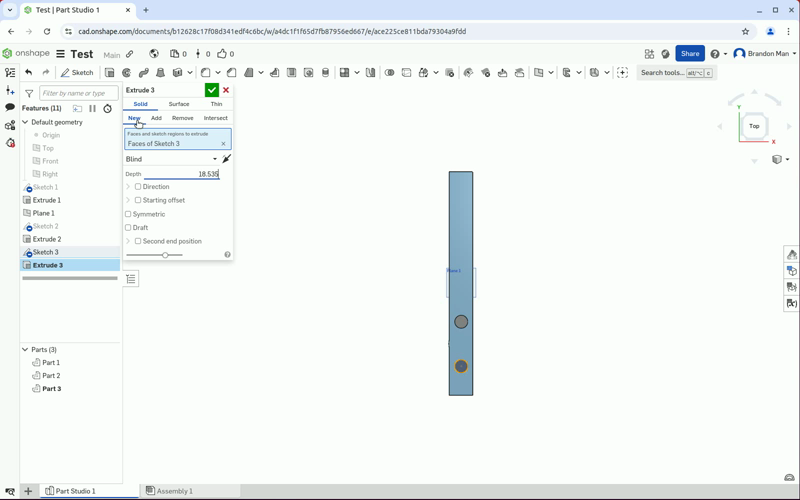
key(enter)
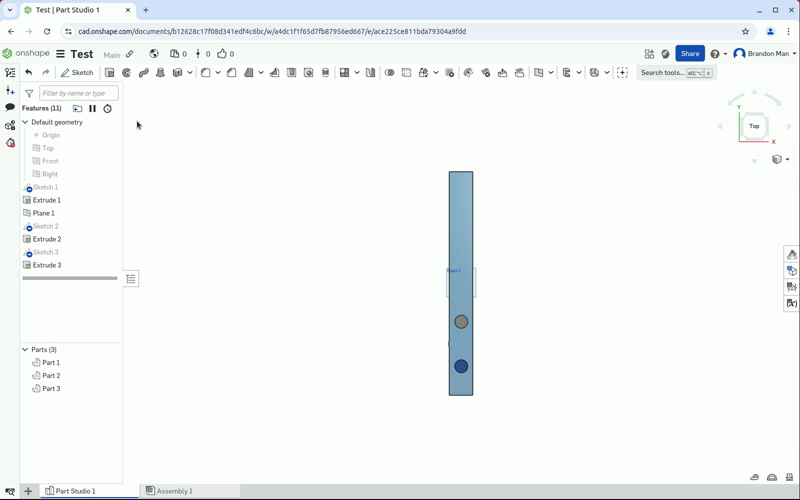
key(shift+h)
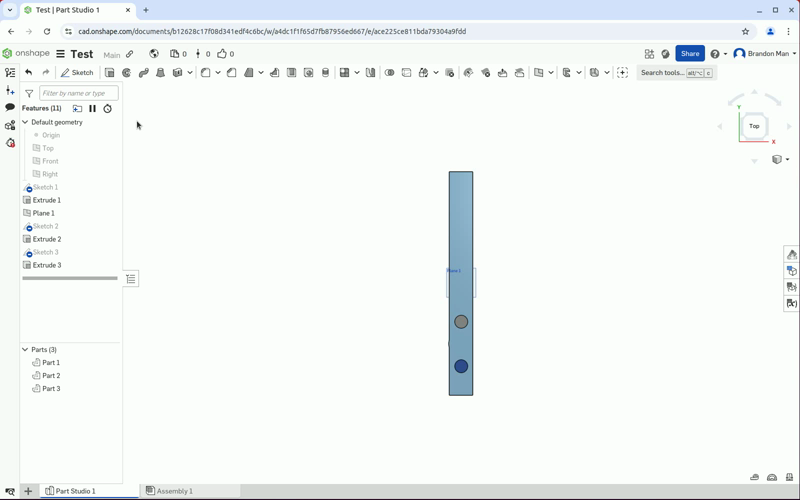
key(shift+h)
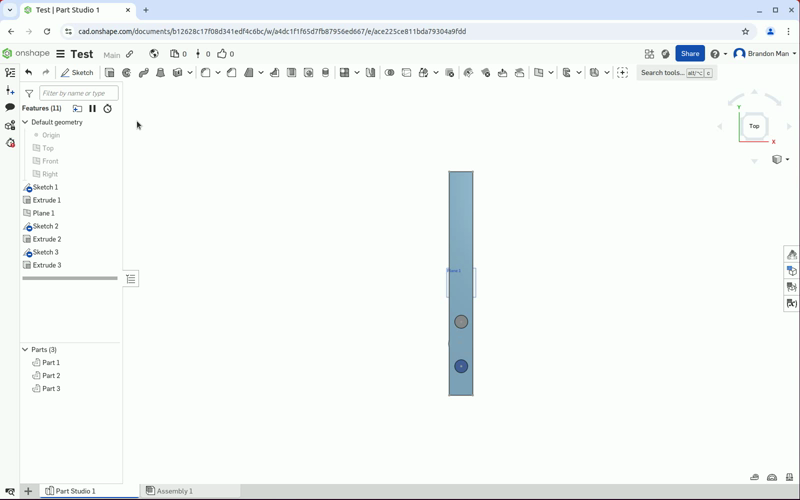
key(shift+7)
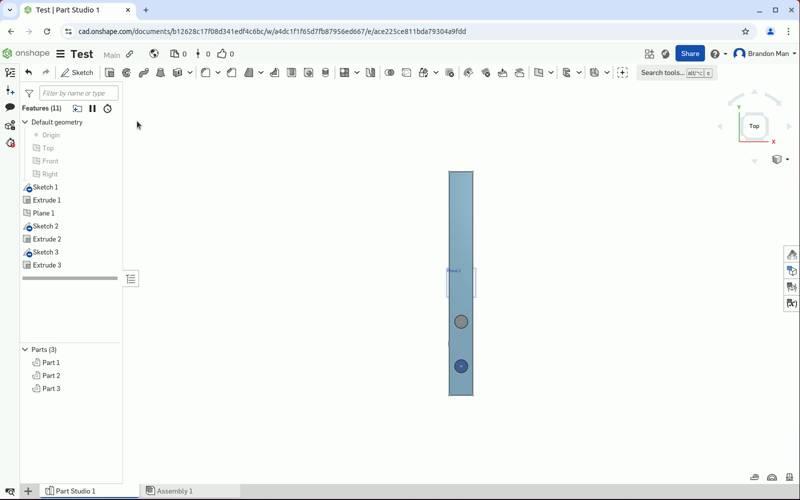
key(up, 3)
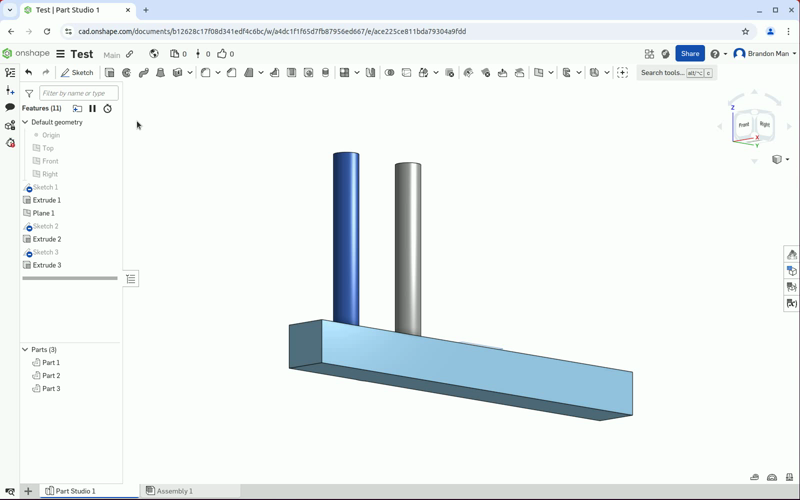
key(left, 3)
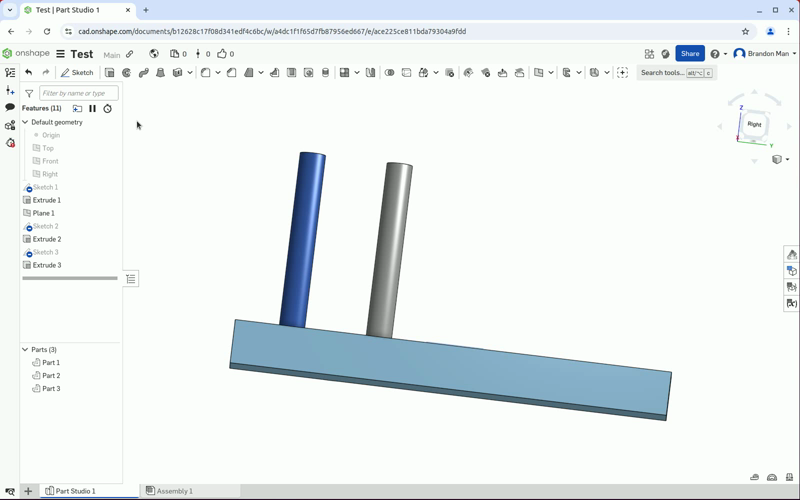
key(right, 3)
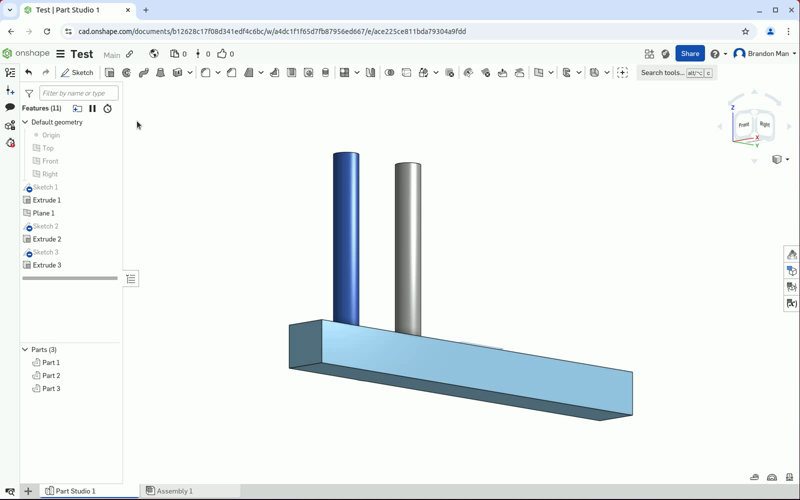
key(down, 3)
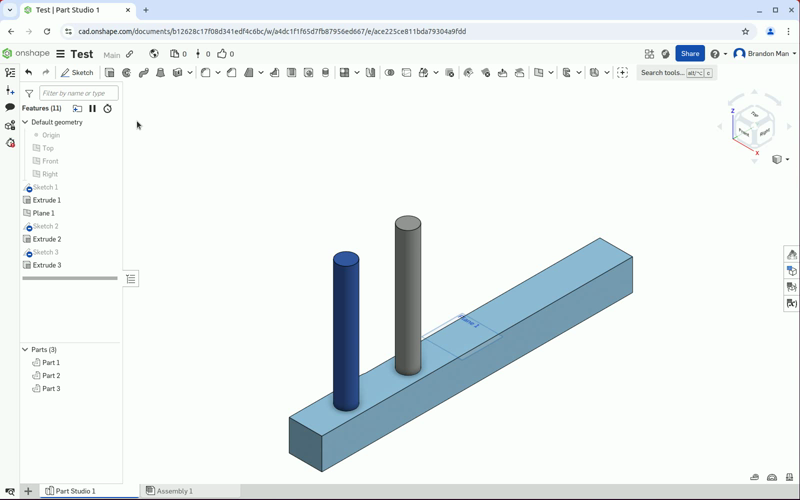
mouse_move(73, 189)
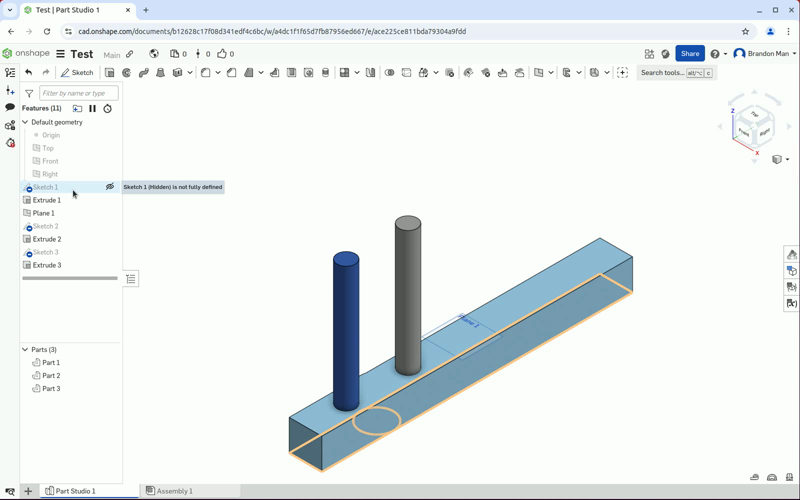
click(73, 189)